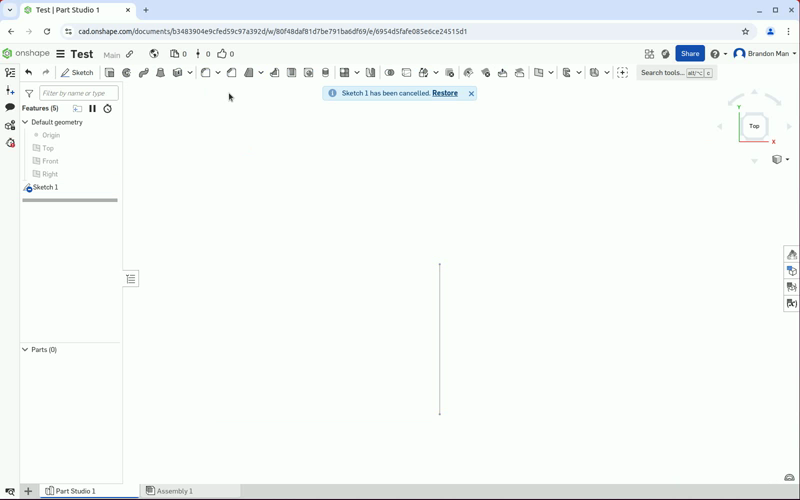
key(shift+h)
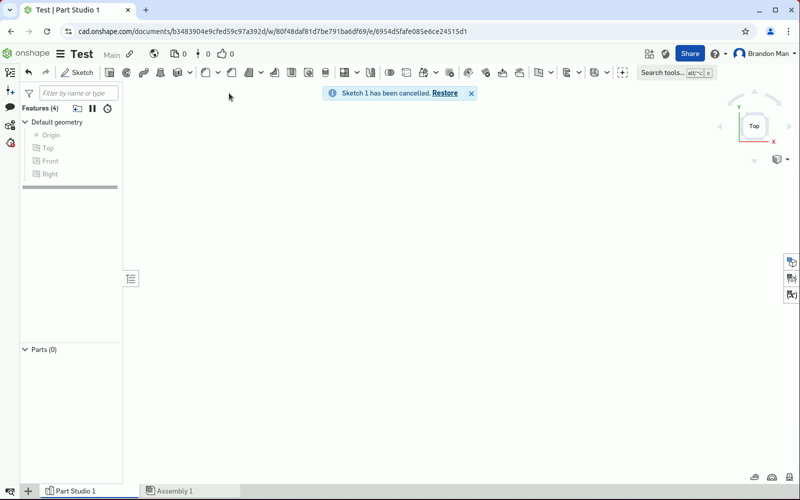
mouse_move(73, 352)
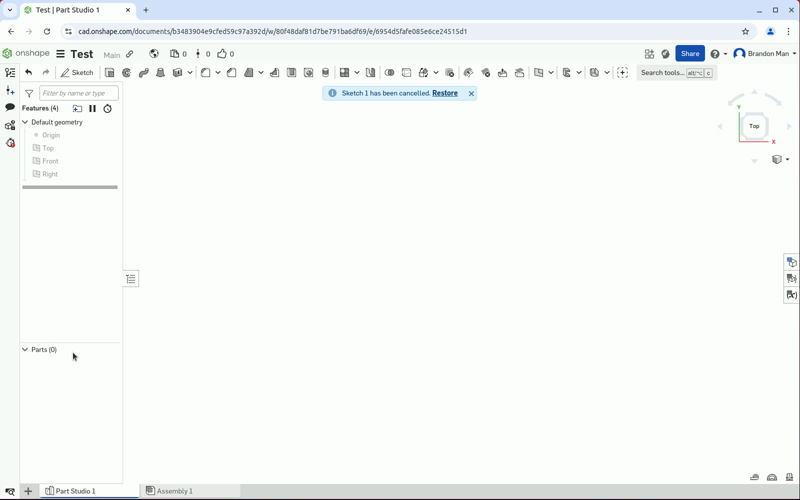
key(y)
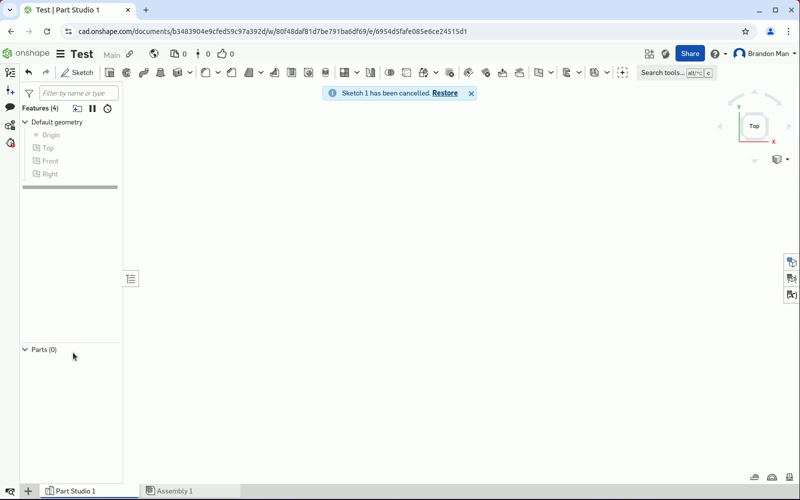
key(shift+p)
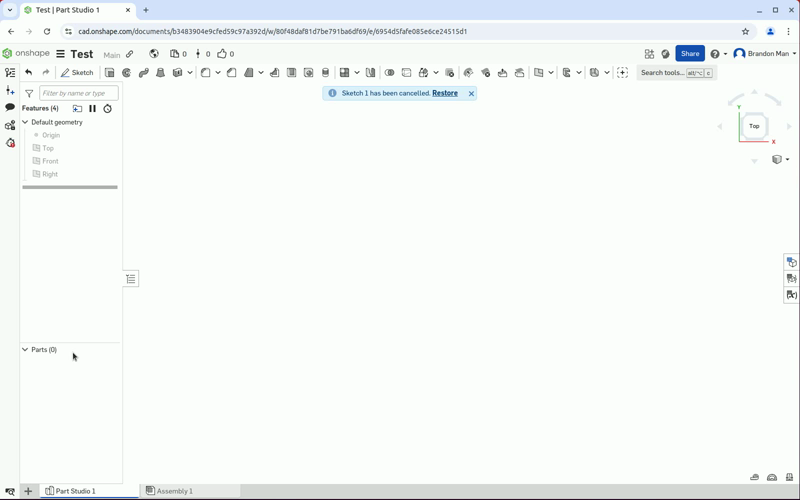
key(space)
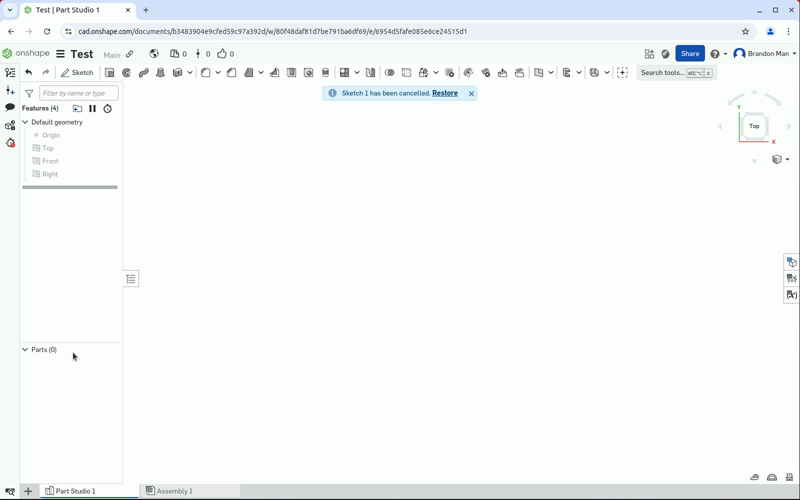
key_down(shift)
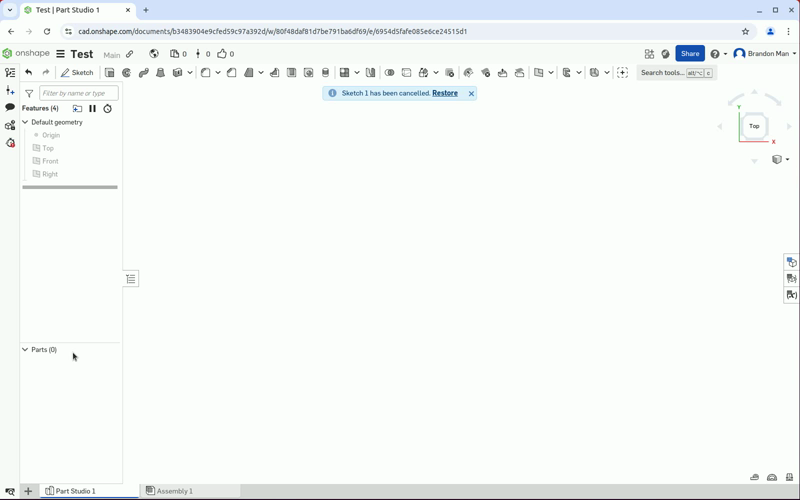
key(up)
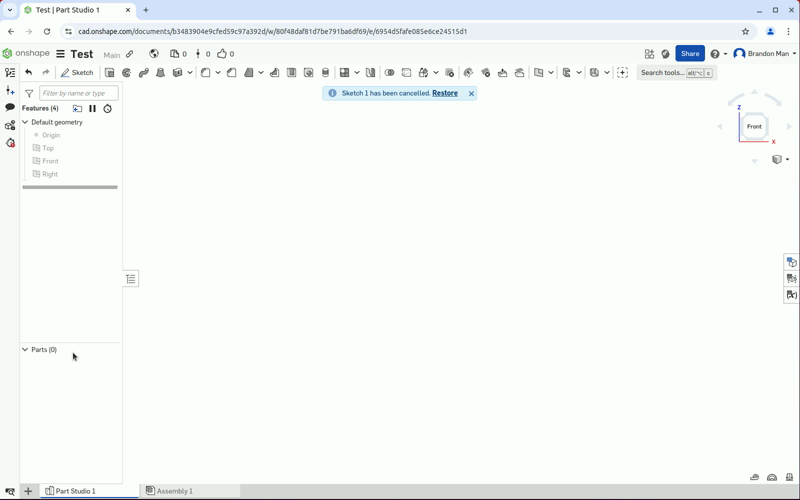
key_up(shift)
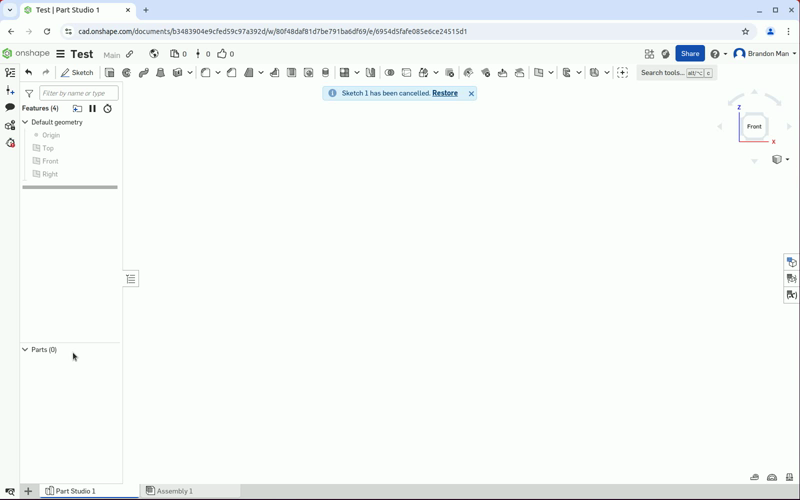
key(space)
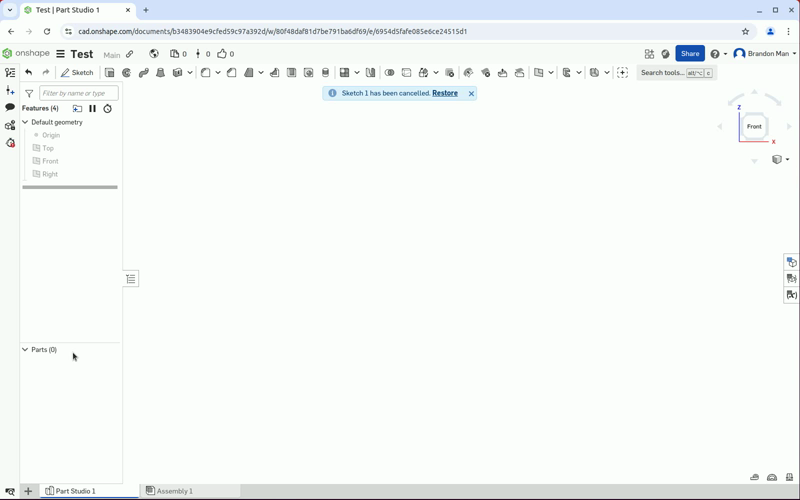
key_down(shift)
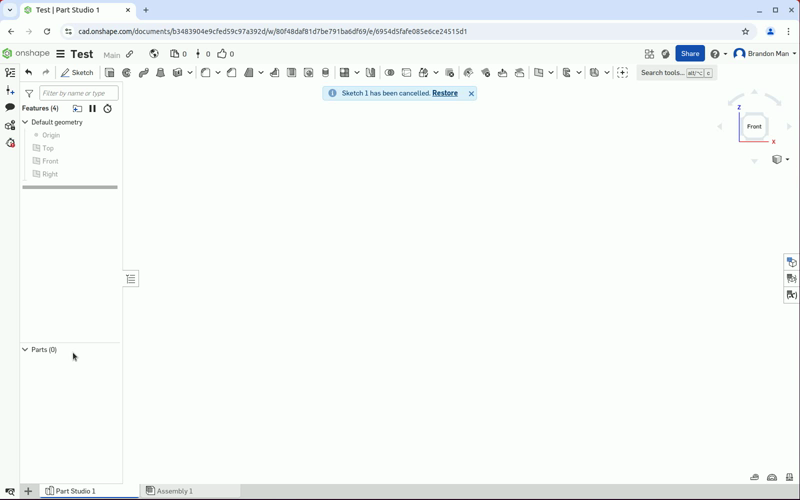
key(left)
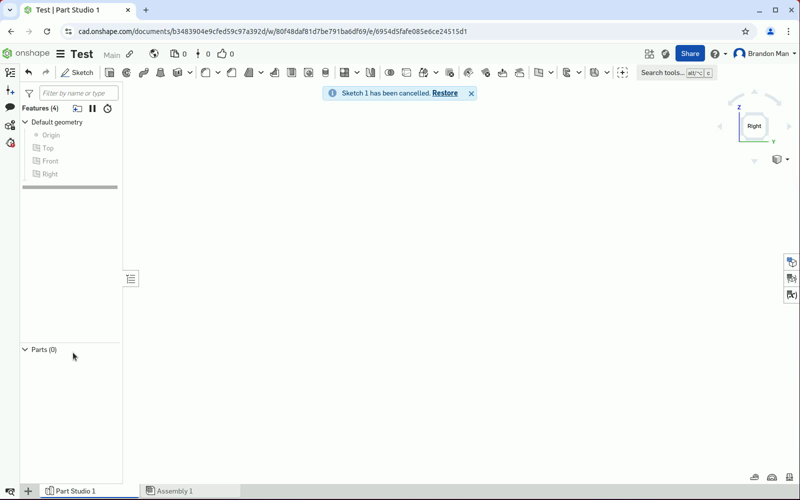
key_up(shift)
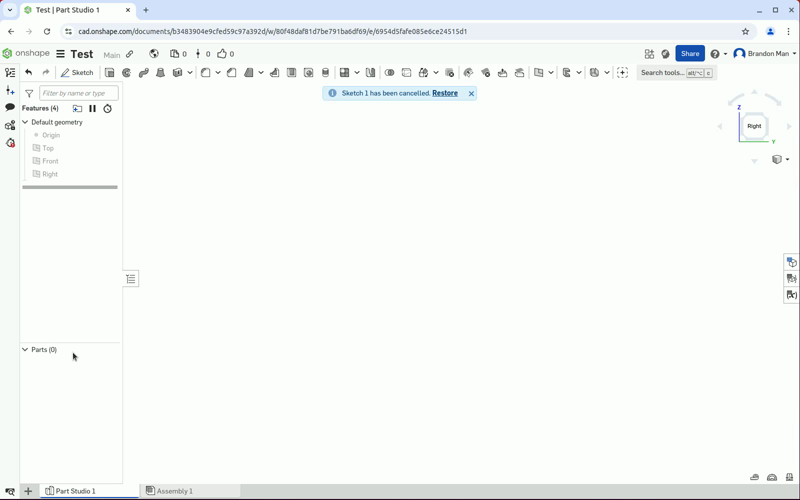
mouse_move(73, 352)
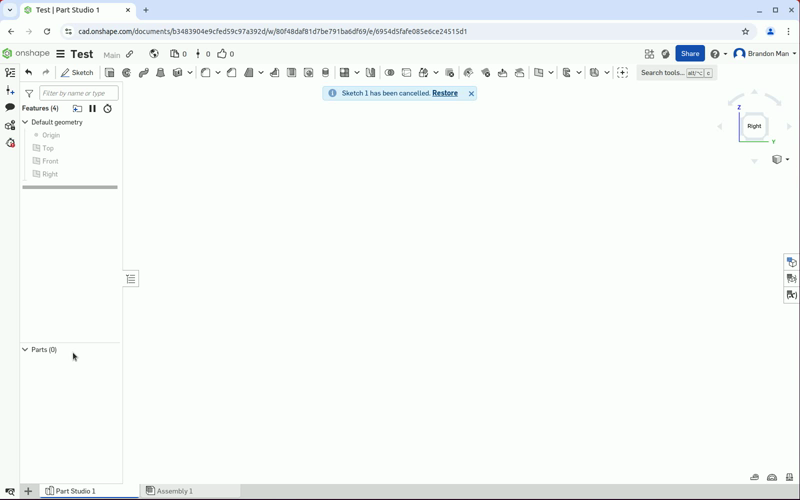
key(shift+y)
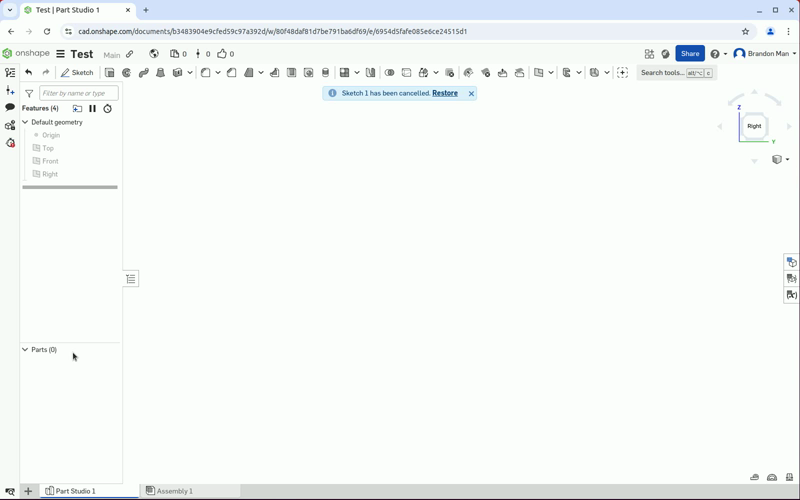
key(shift+s)
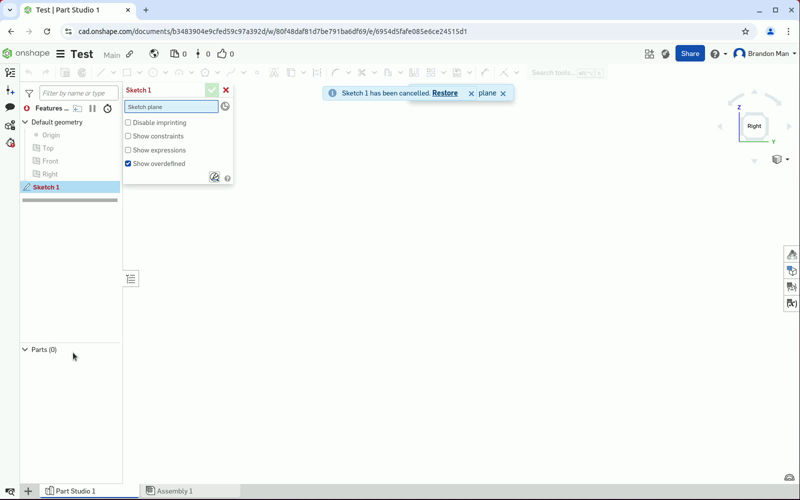
mouse_move(73, 176)
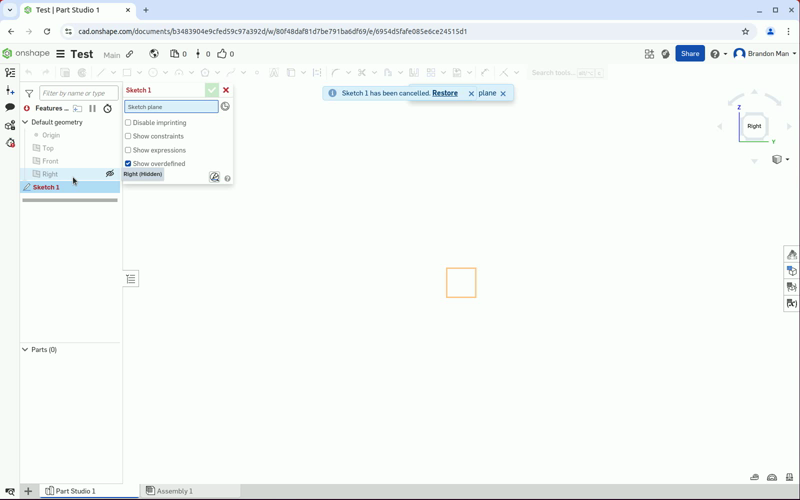
click(73, 176)
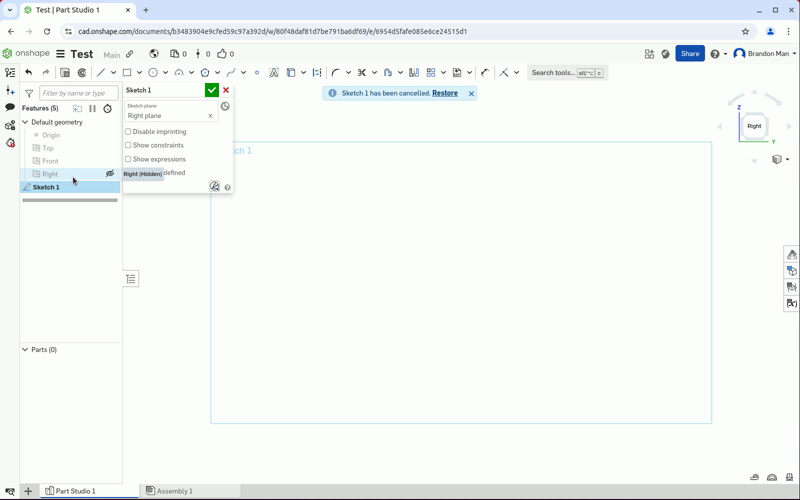
mouse_move(73, 352)
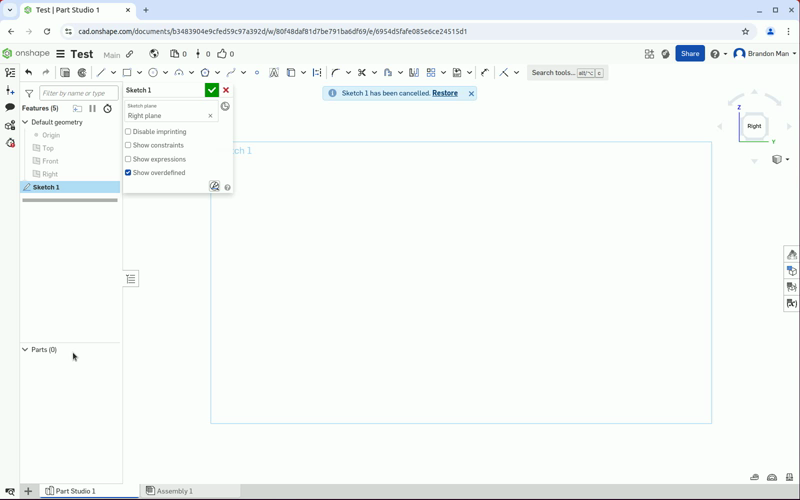
key(y)
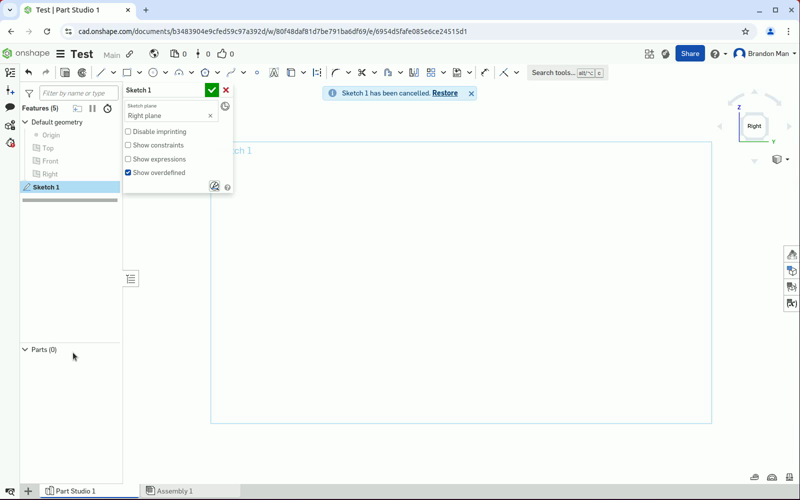
key(a)
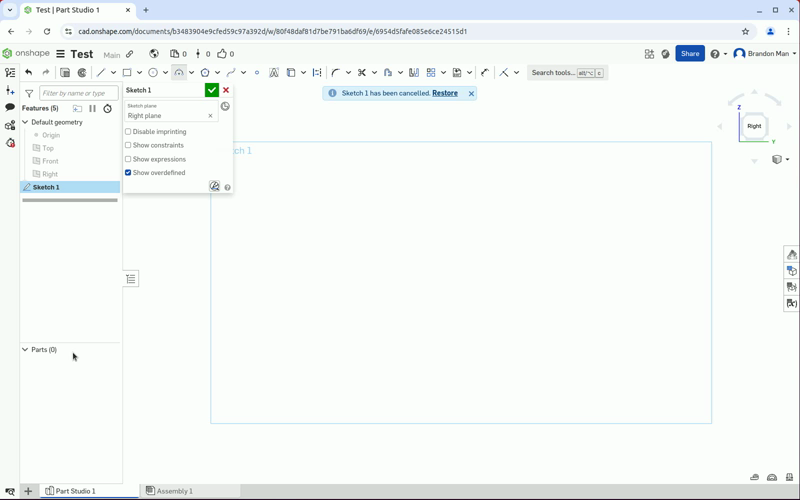
key_down(shift)
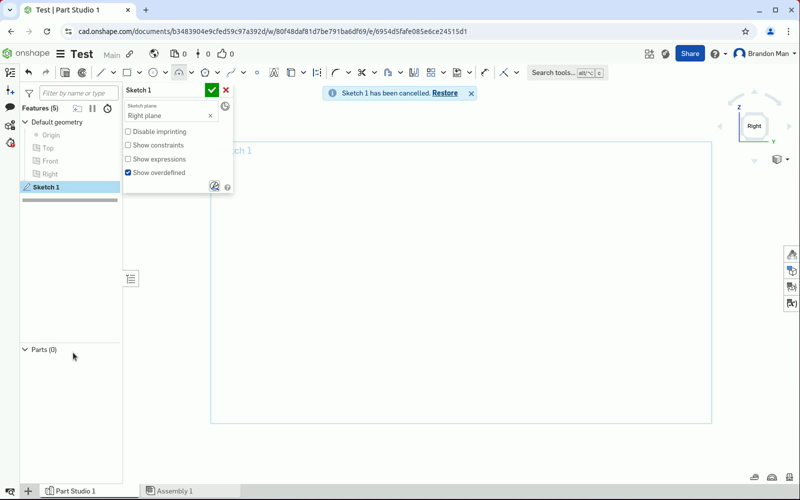
mouse_move(460, 187)
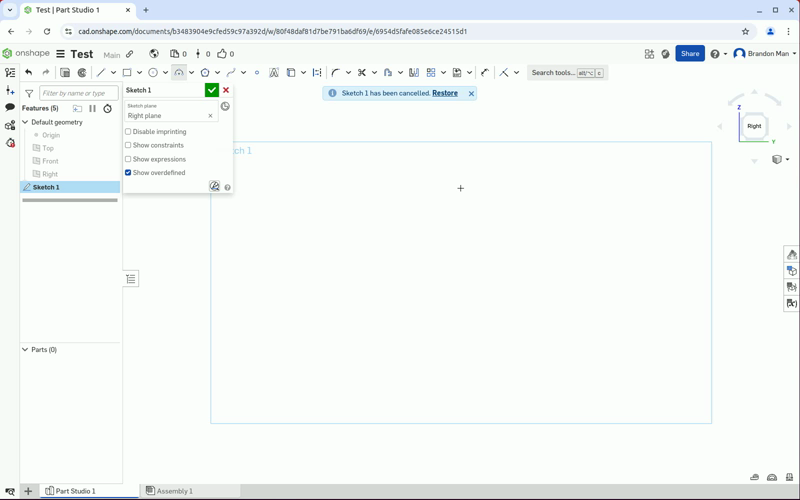
click(460, 187)
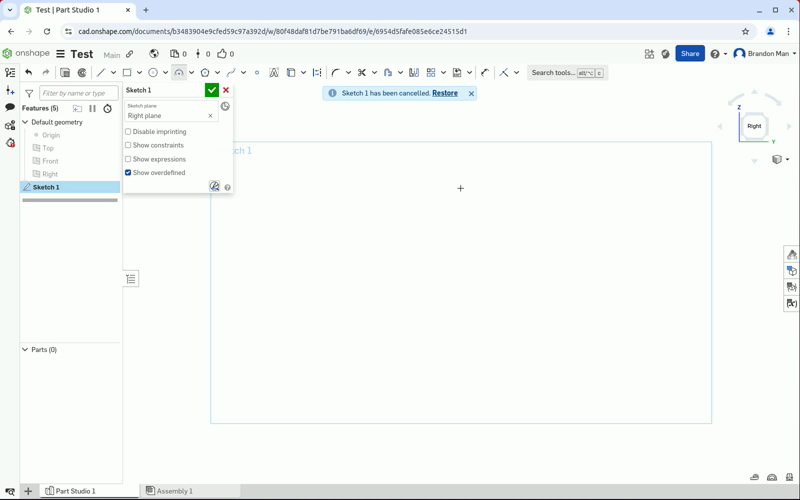
key_up(shift)
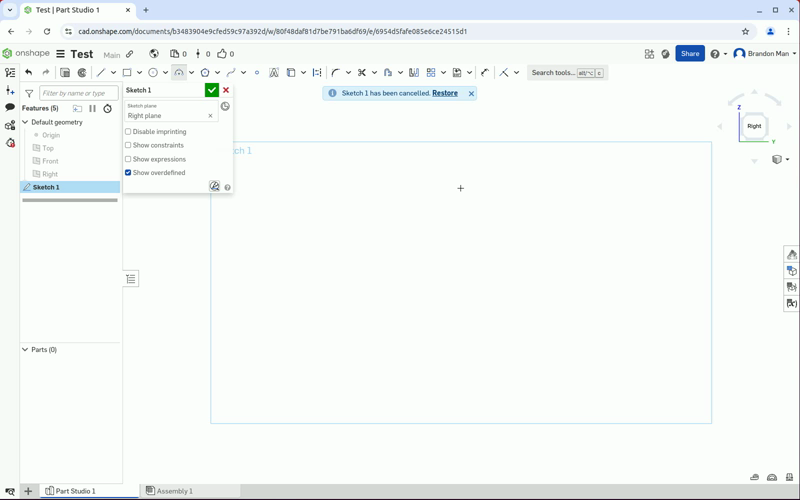
key_down(shift)
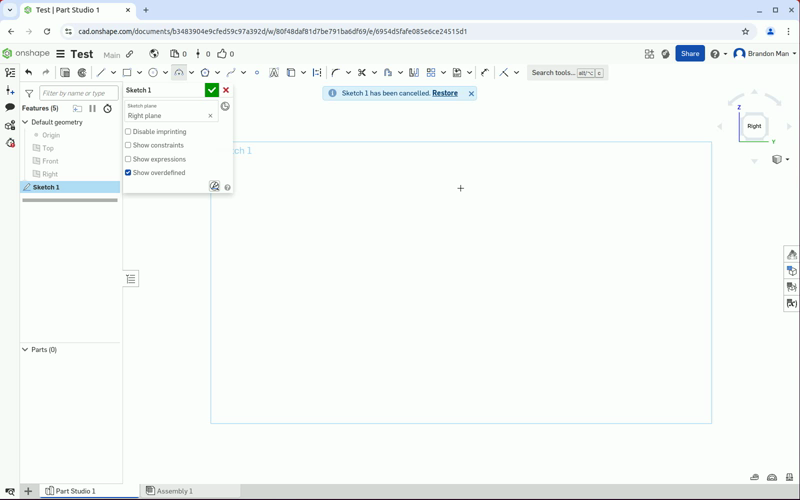
mouse_move(460, 169)
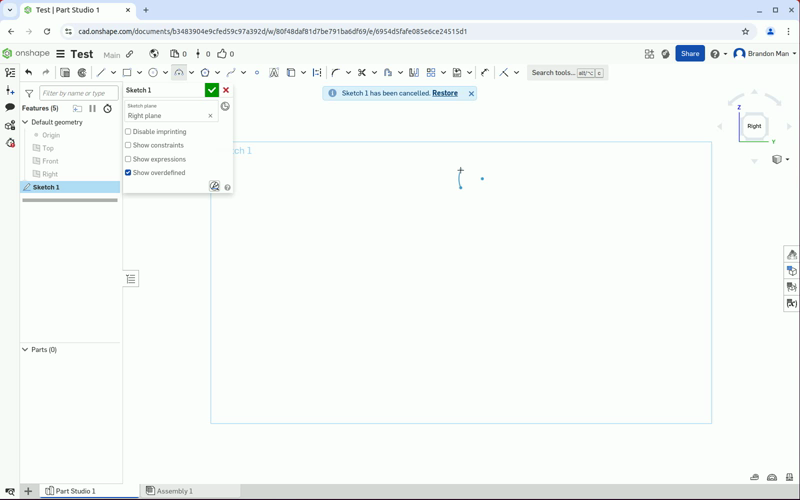
click(460, 169)
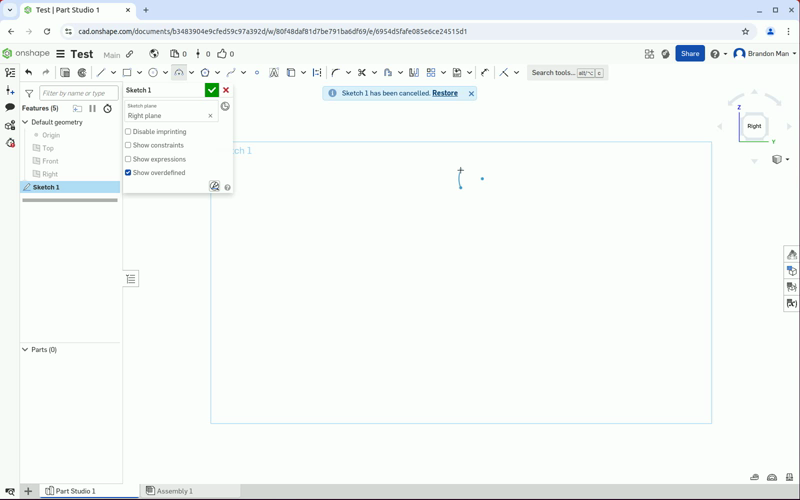
mouse_move(470, 178)
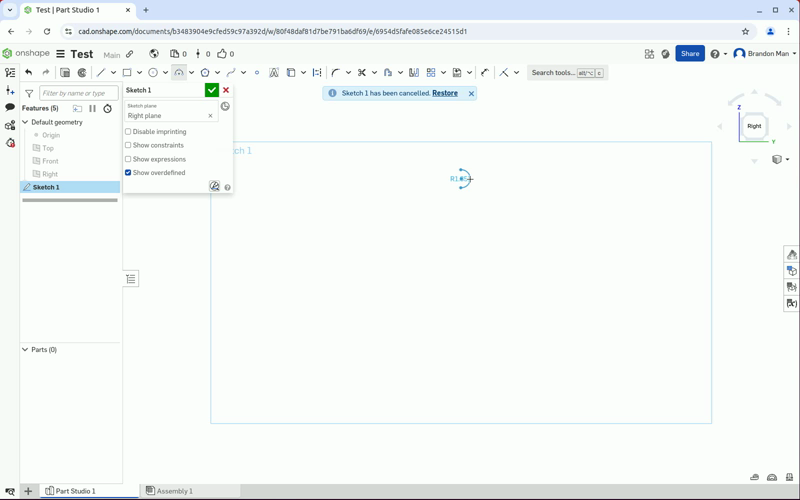
click(470, 178)
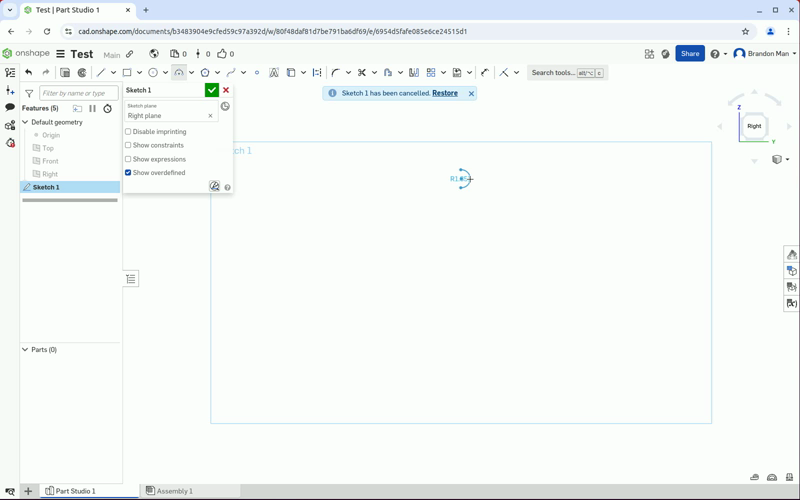
key_up(shift)
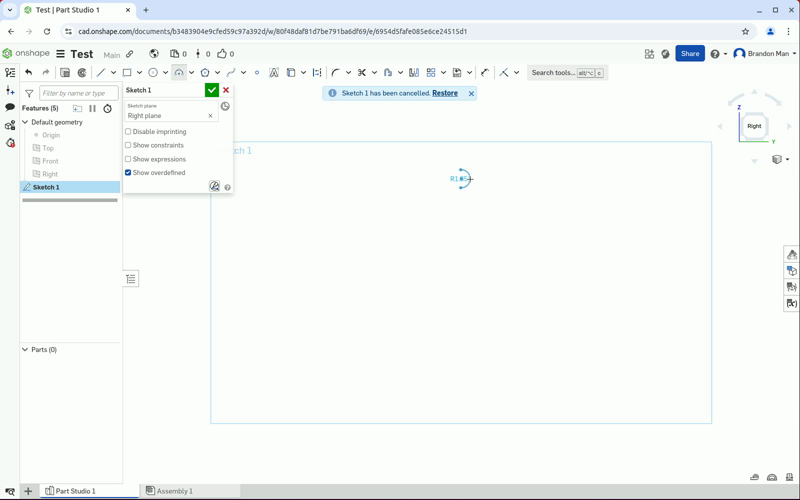
key(esc)
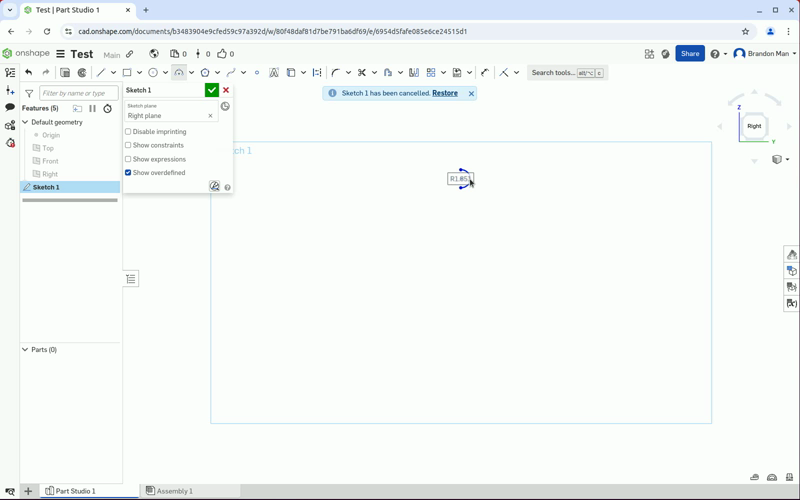
key(l)
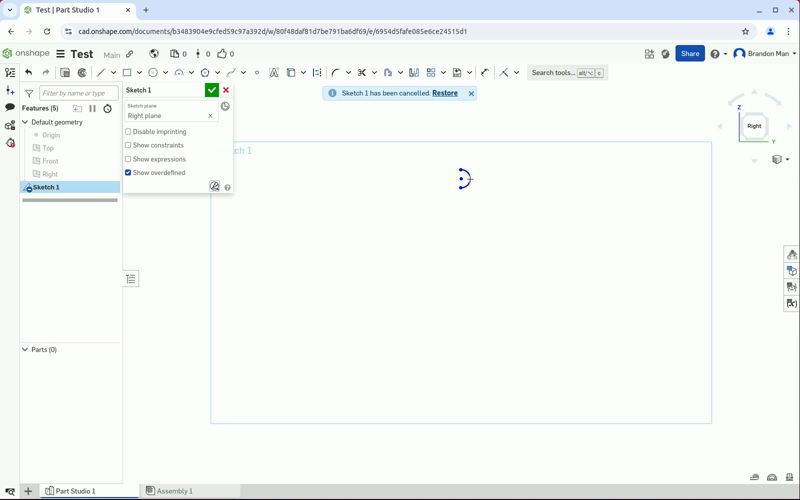
mouse_move(460, 169)
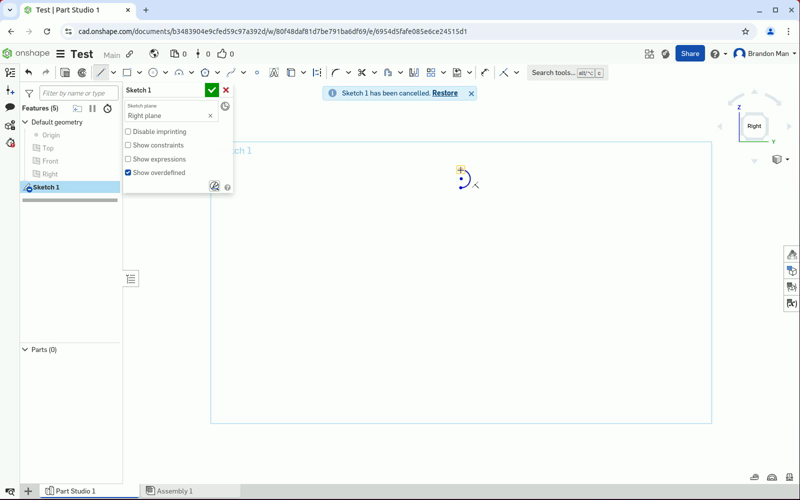
click(460, 169)
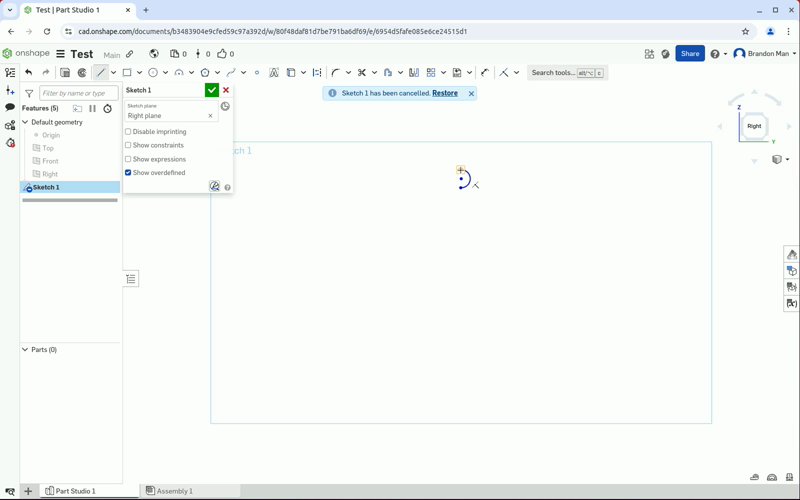
mouse_move(490, 169)
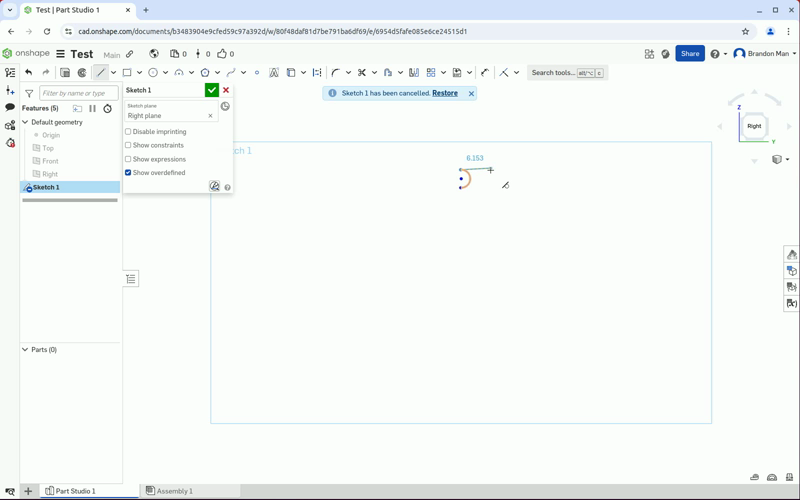
key_down(shift)
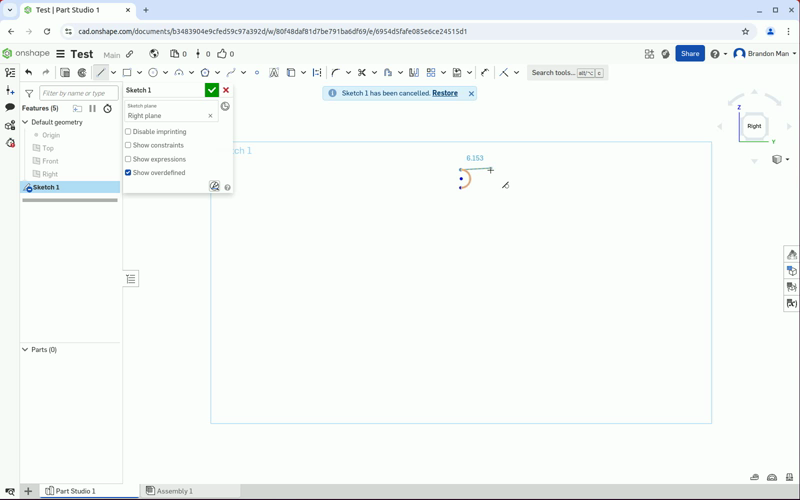
mouse_move(460, 187)
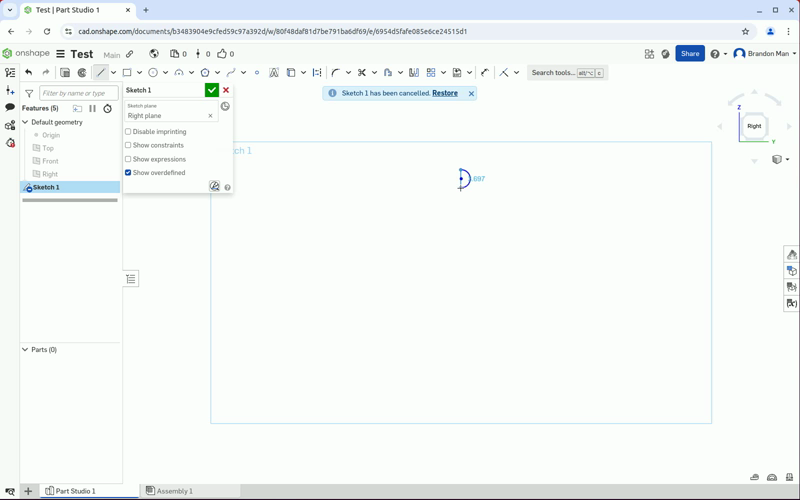
key_up(shift)
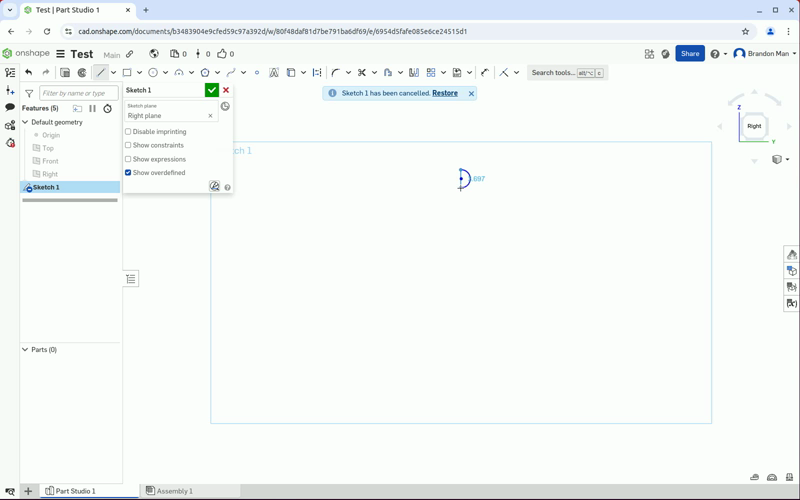
click(460, 187)
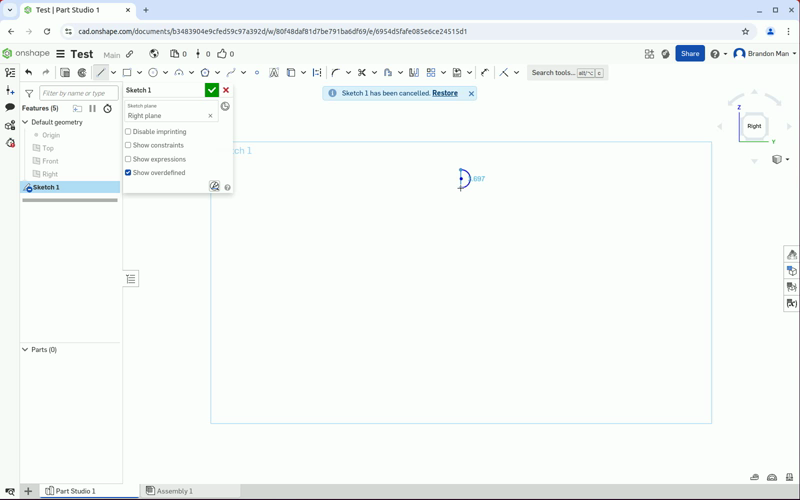
key(esc)
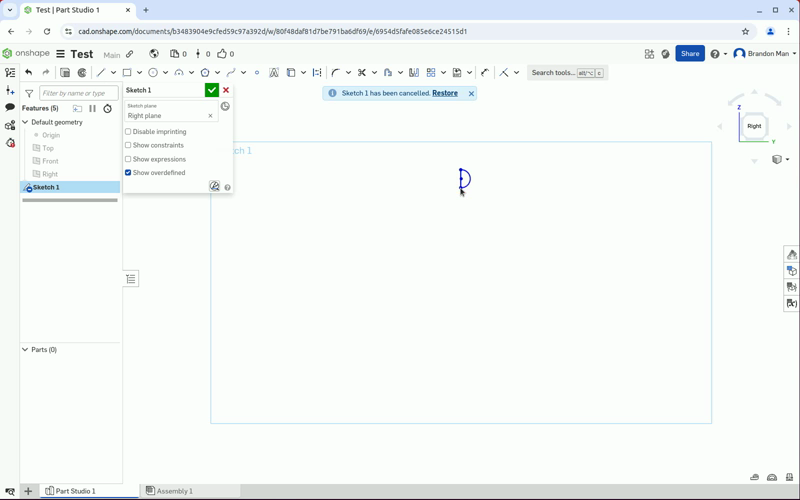
mouse_move(468, 182)
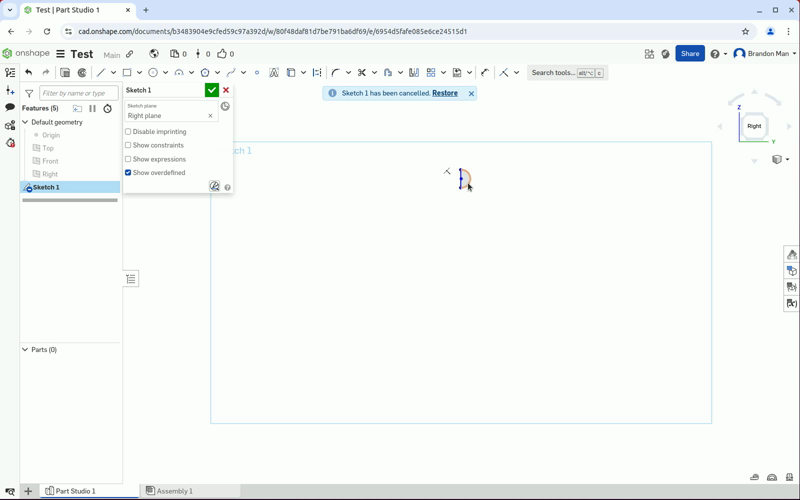
scroll(6)
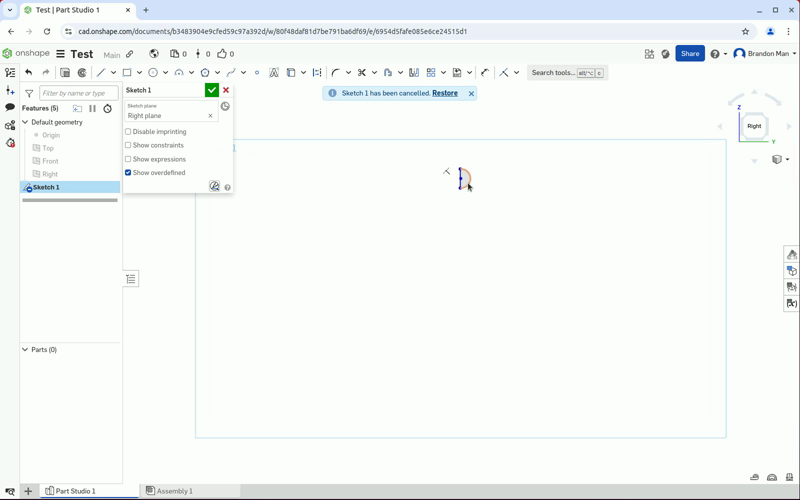
scroll(6)
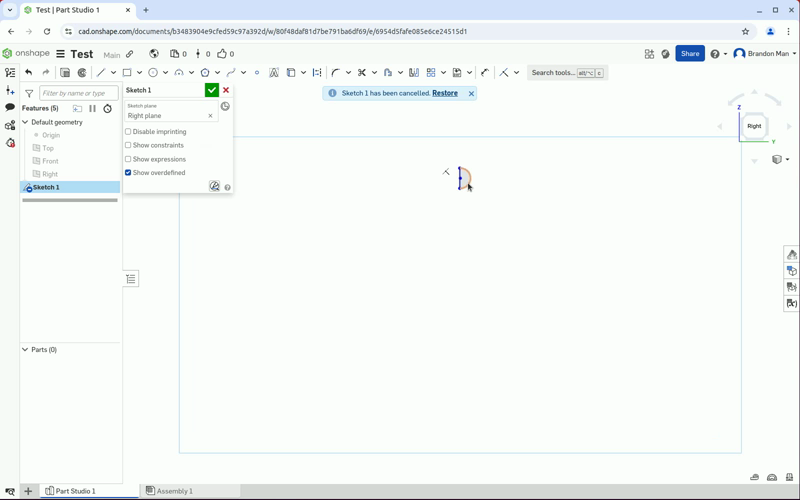
scroll(6)
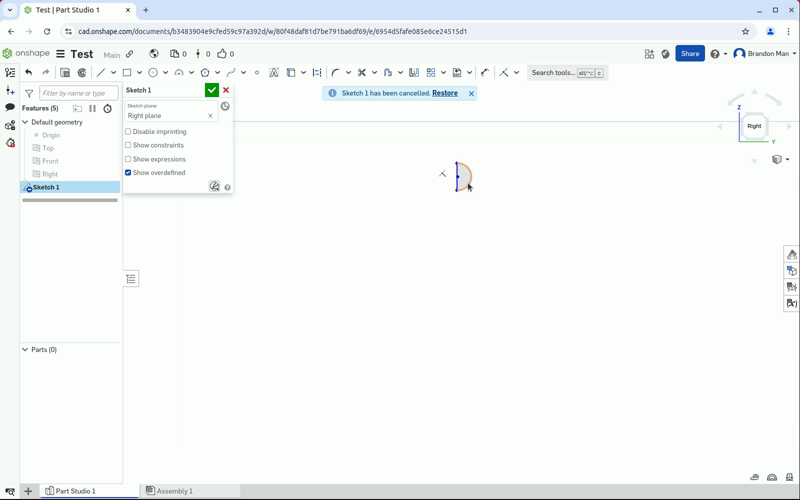
scroll(6)
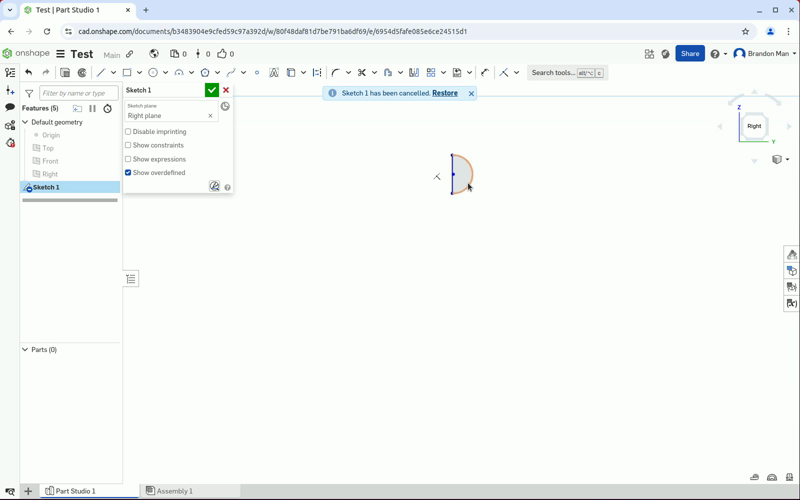
scroll(6)
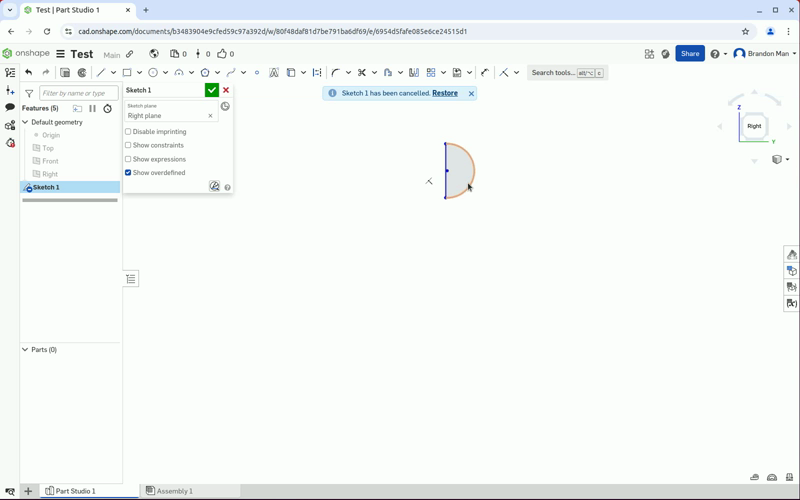
scroll(6)
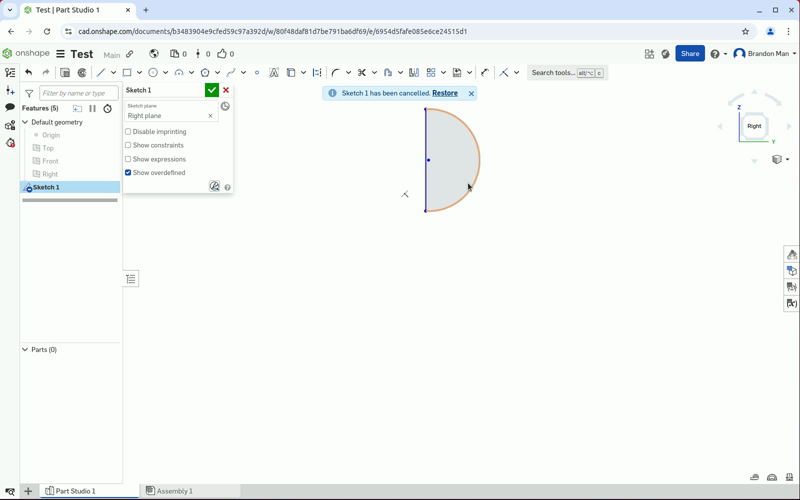
scroll(6)
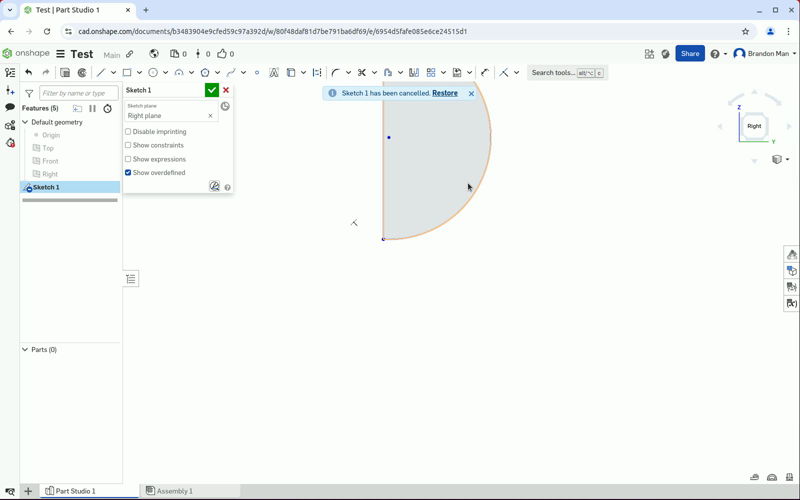
click(468, 182)
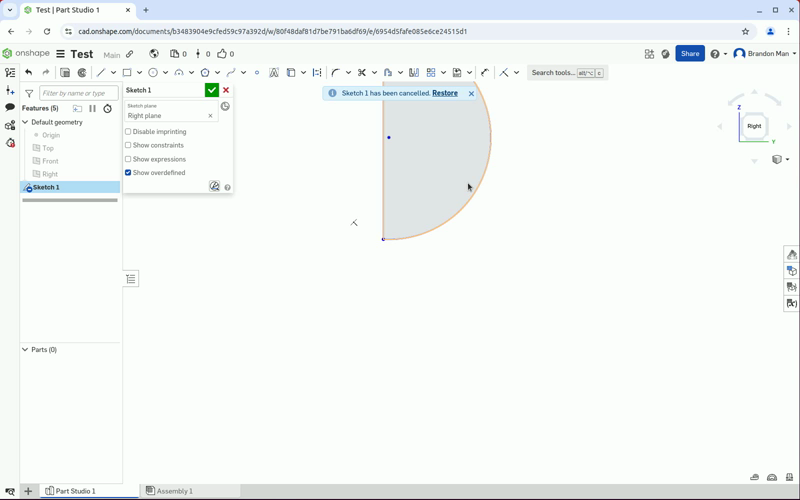
scroll(-6)
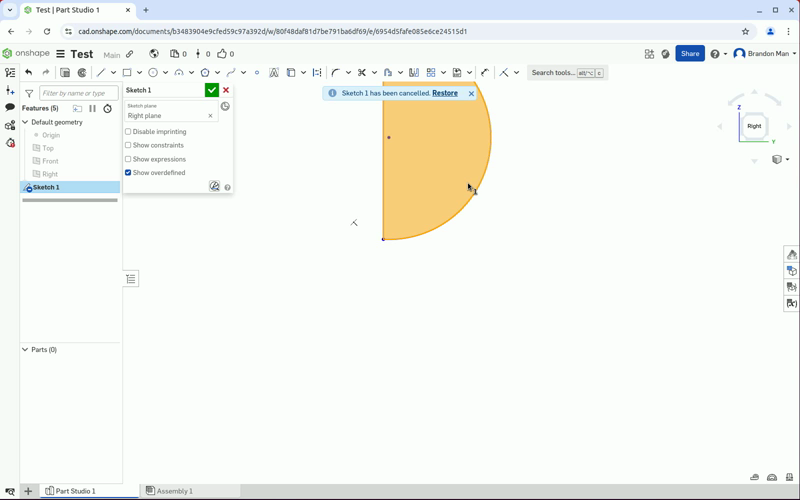
scroll(-6)
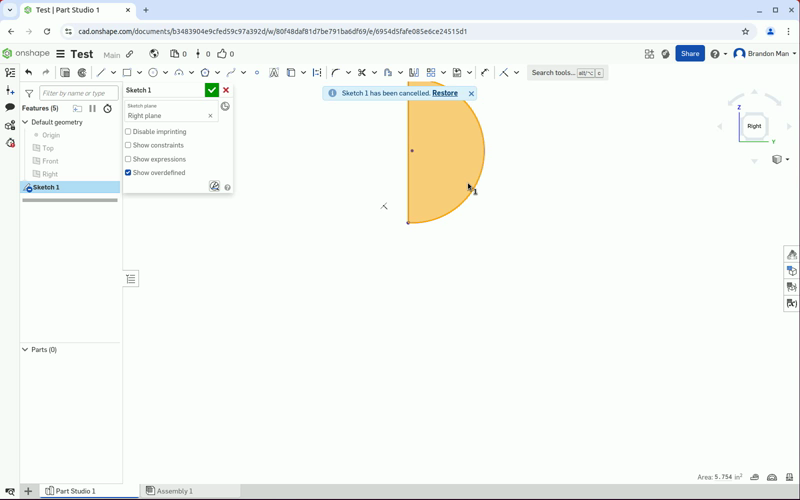
scroll(-6)
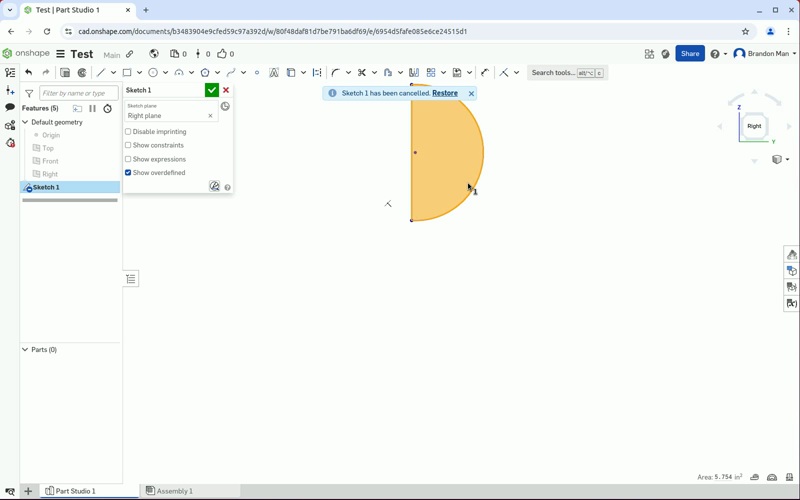
scroll(-6)
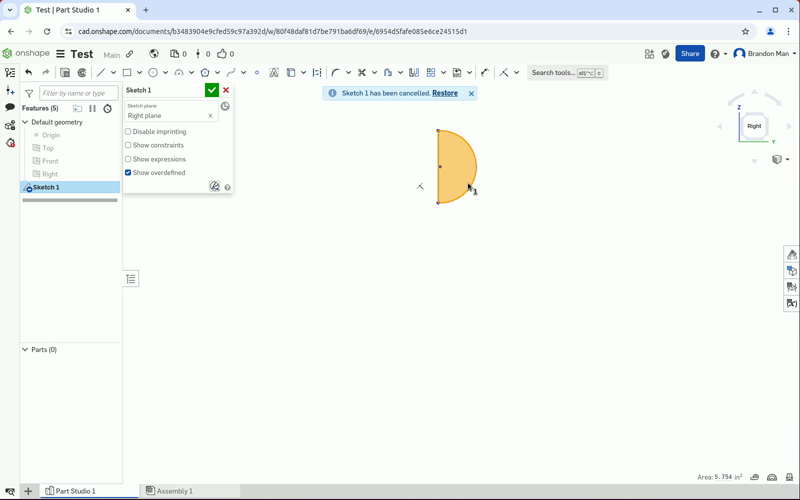
scroll(-6)
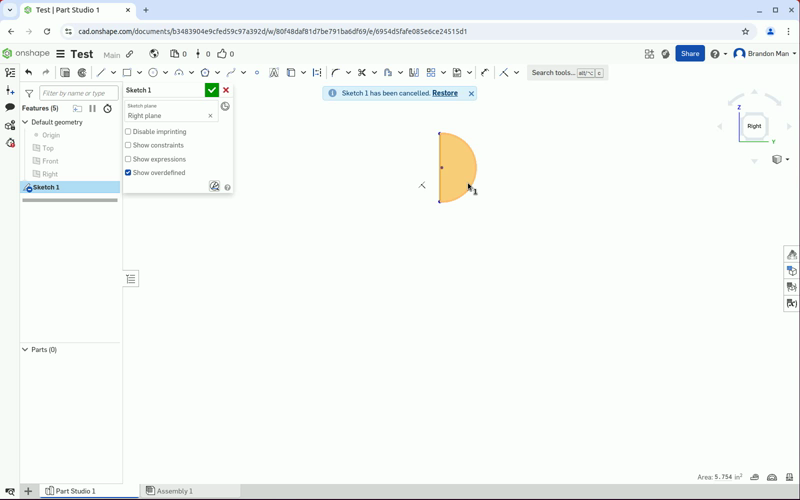
scroll(-6)
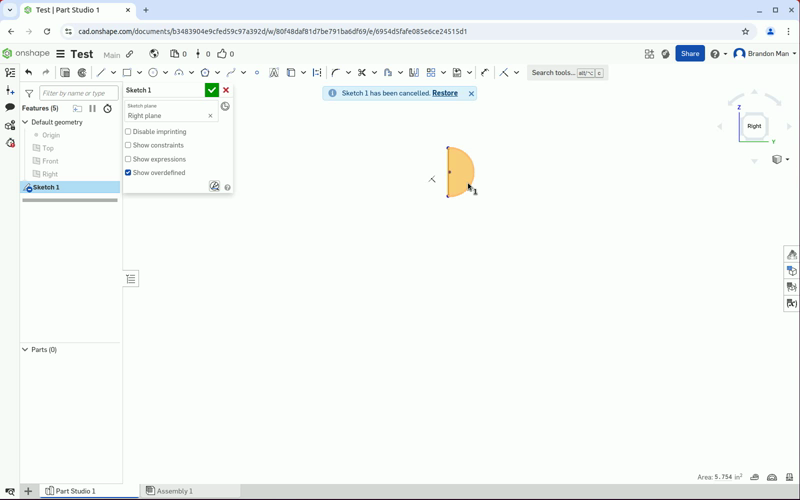
scroll(-6)
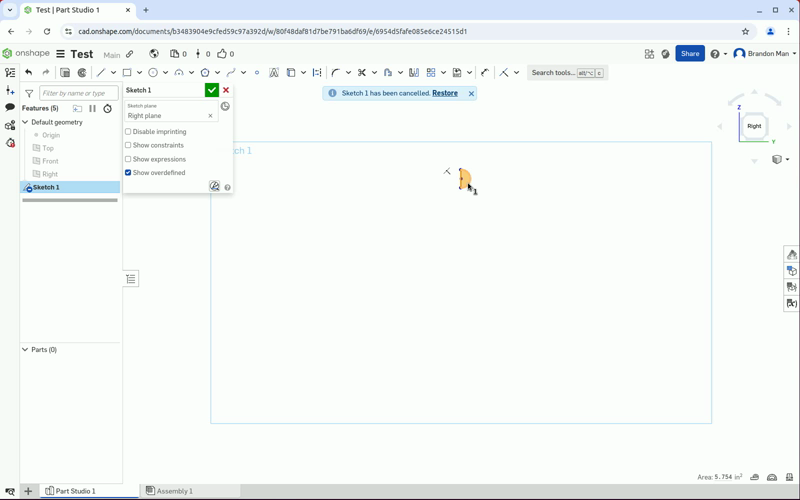
mouse_move(73, 352)
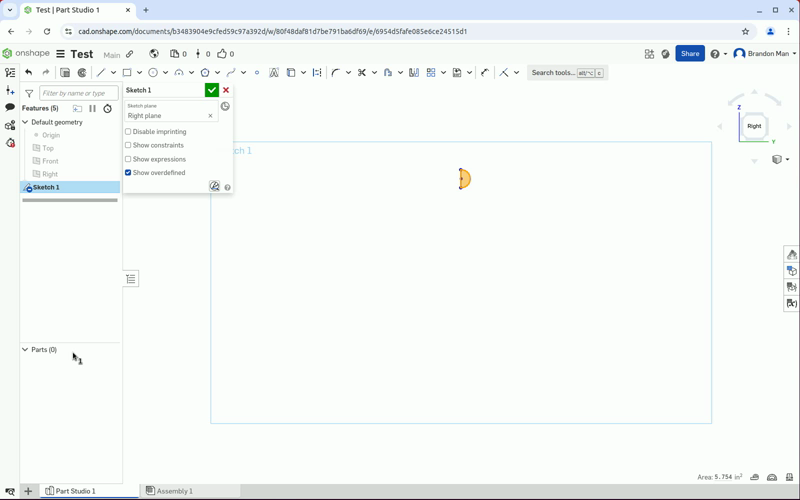
key(shift+y)
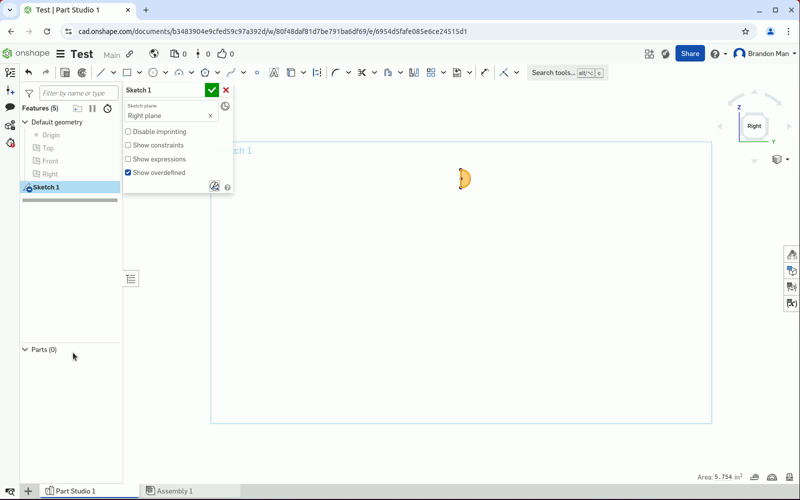
key(shift+e)
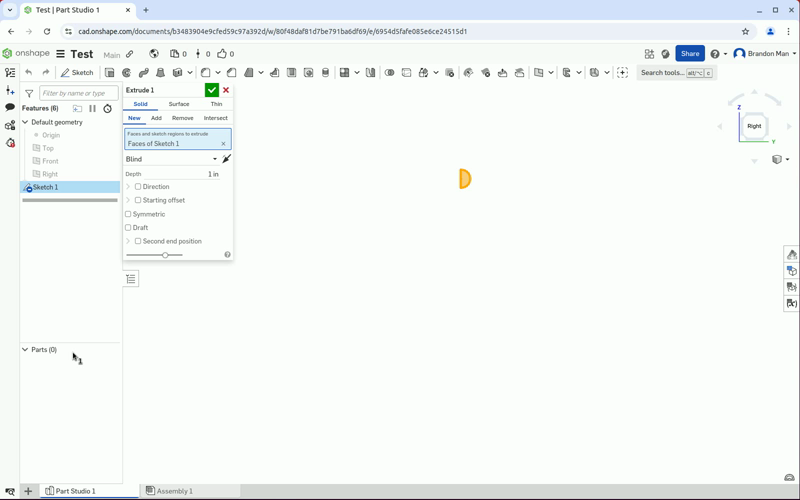
mouse_move(143, 106)
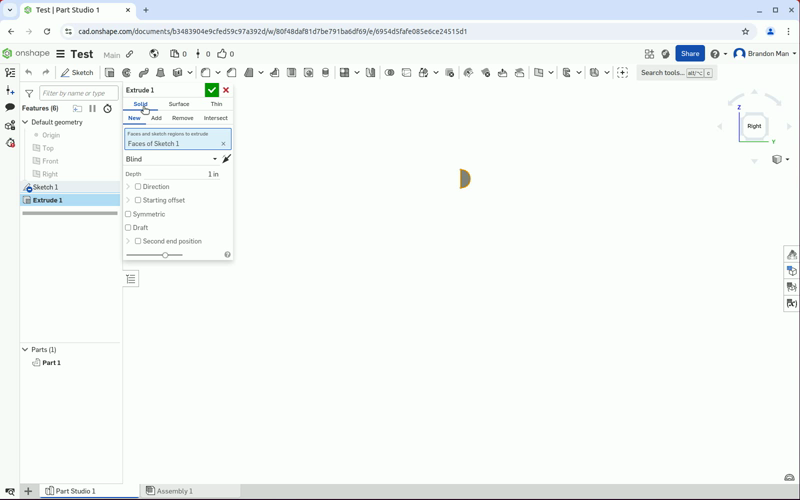
click(143, 106)
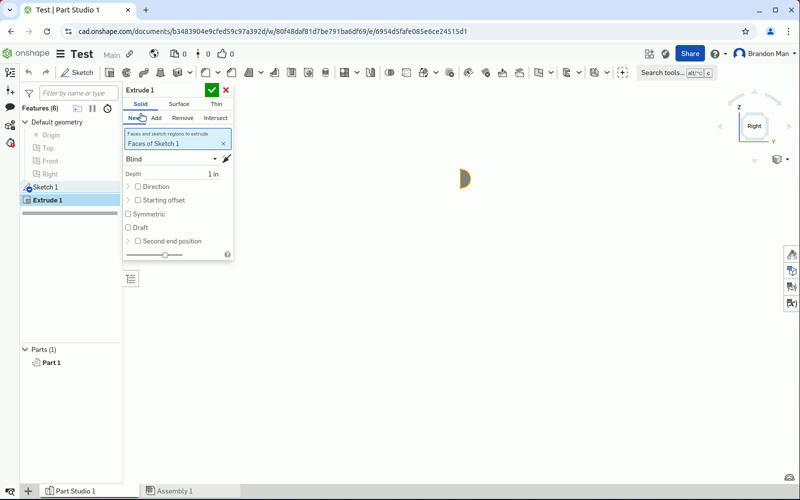
mouse_move(137, 120)
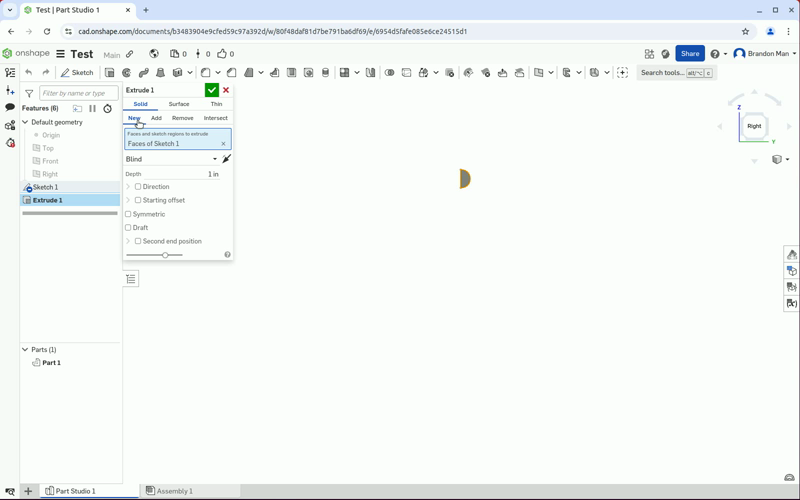
click(137, 120)
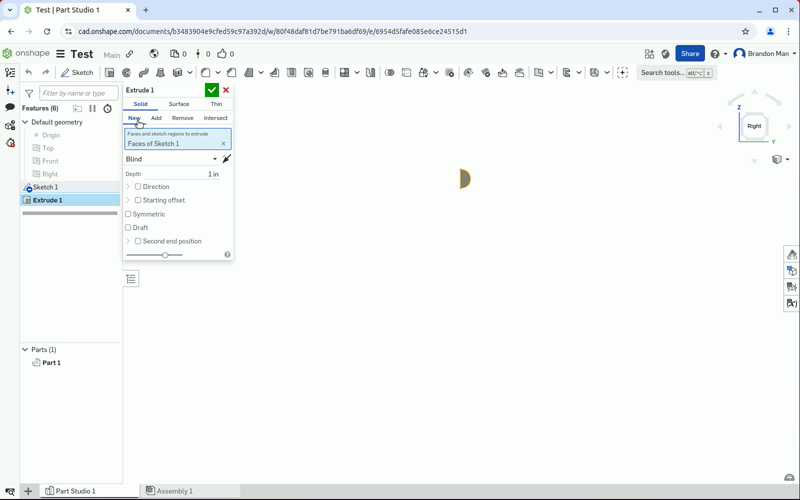
key(tab, 4)
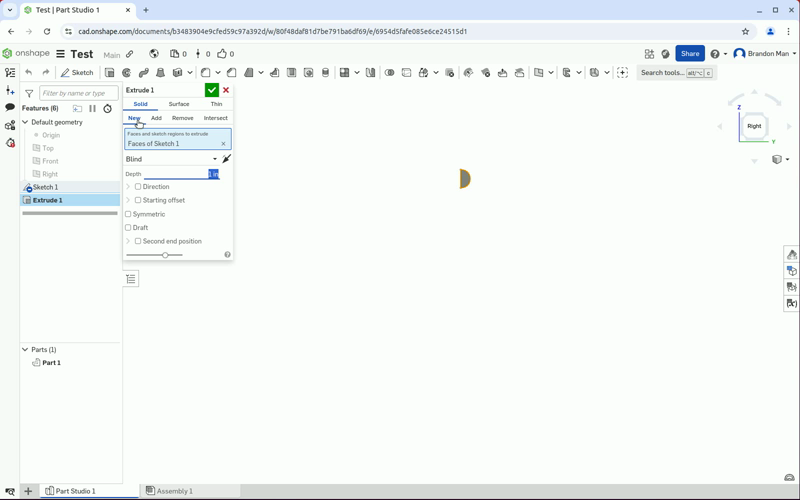
text(-5.777)
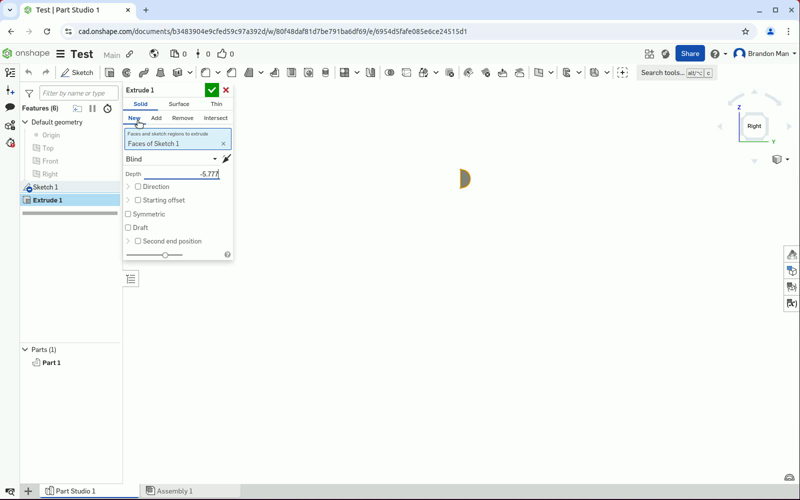
key(enter)
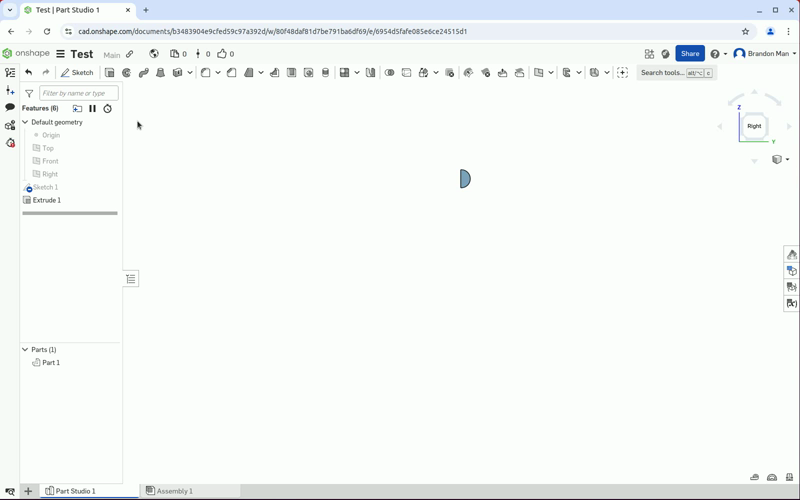
key(shift+h)
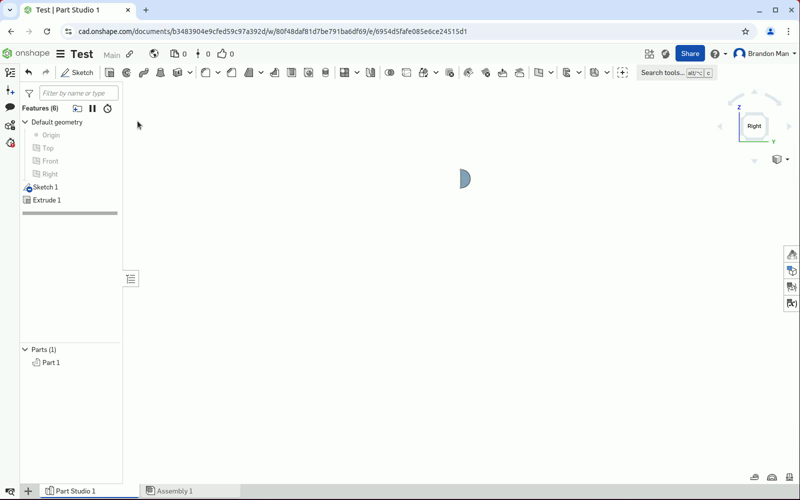
key(shift+h)
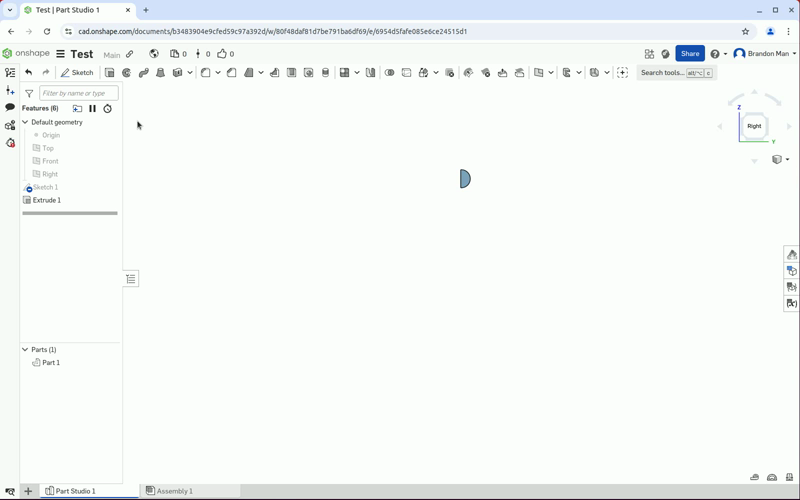
mouse_move(73, 189)
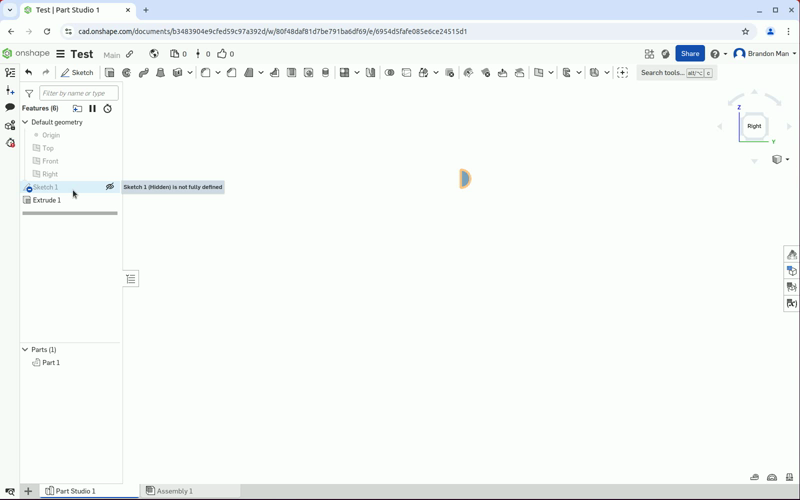
click(73, 189)
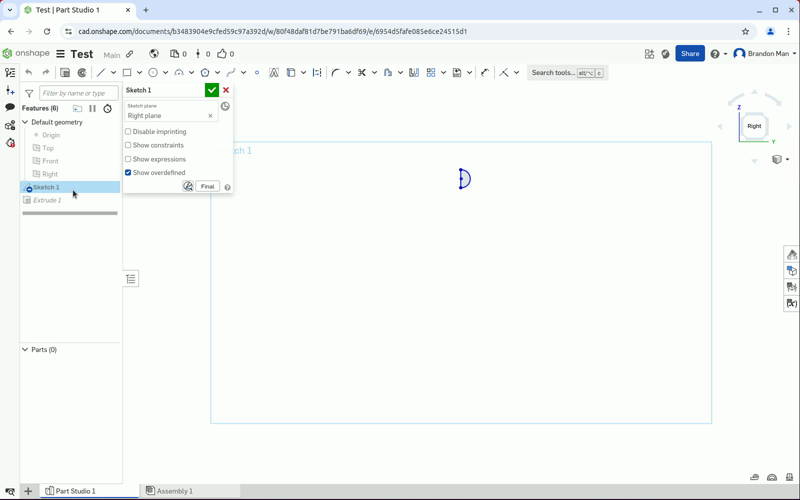
mouse_move(229, 92)
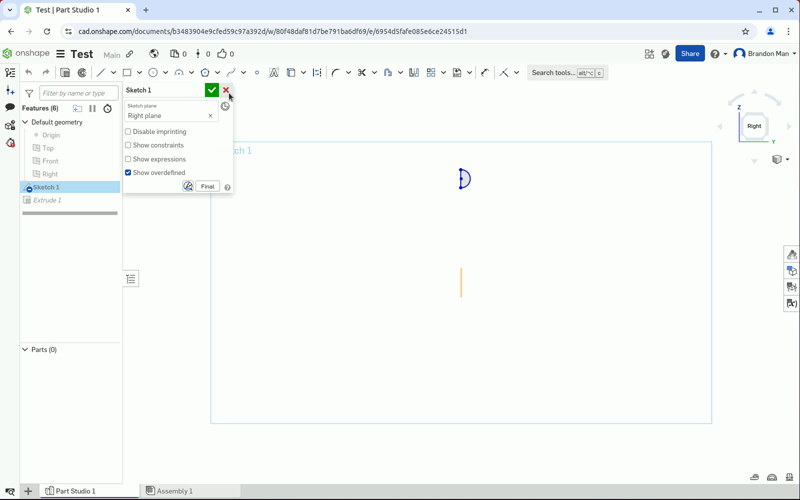
click(229, 92)
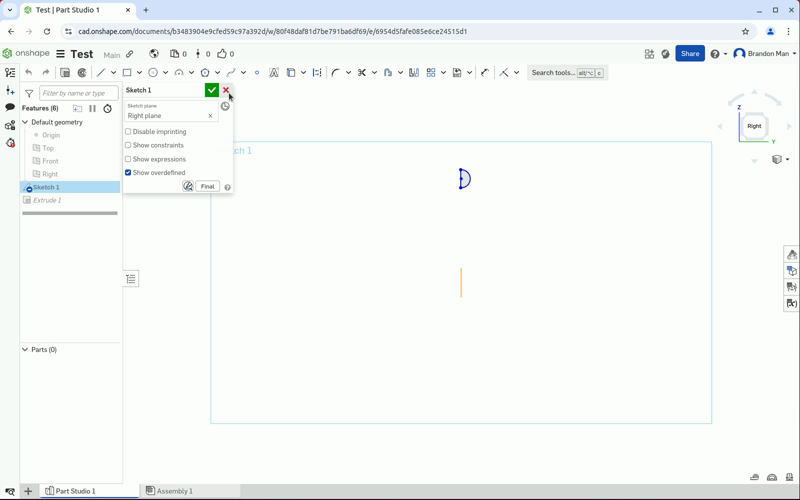
key(shift+s)
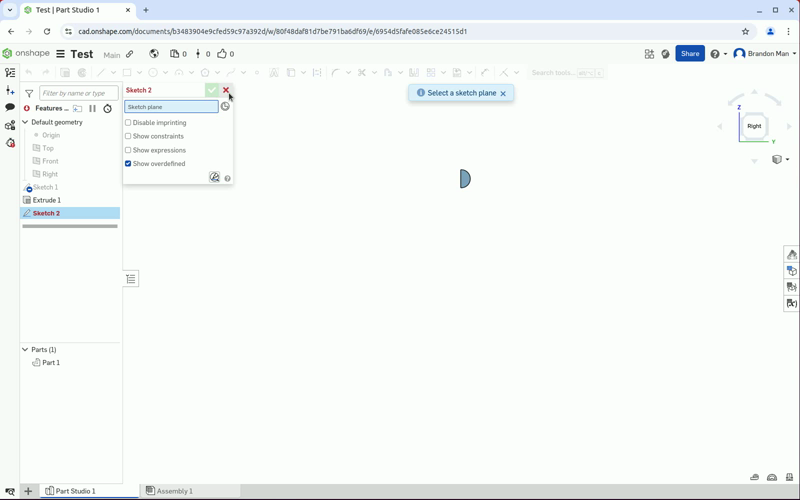
mouse_move(73, 176)
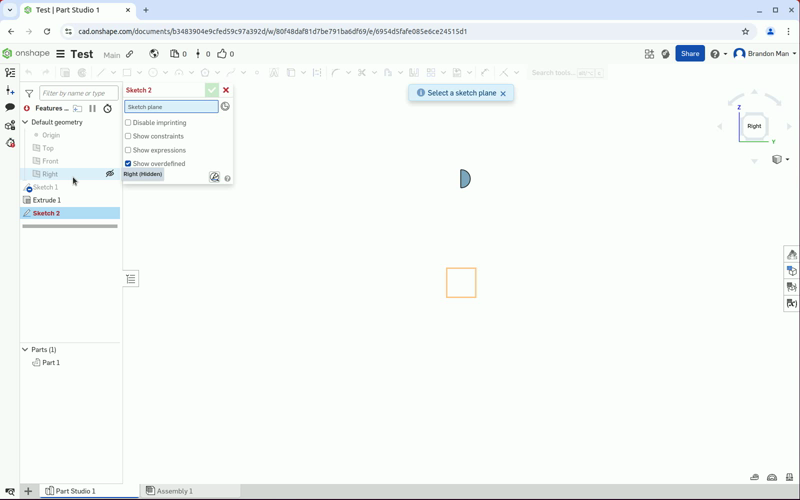
click(73, 176)
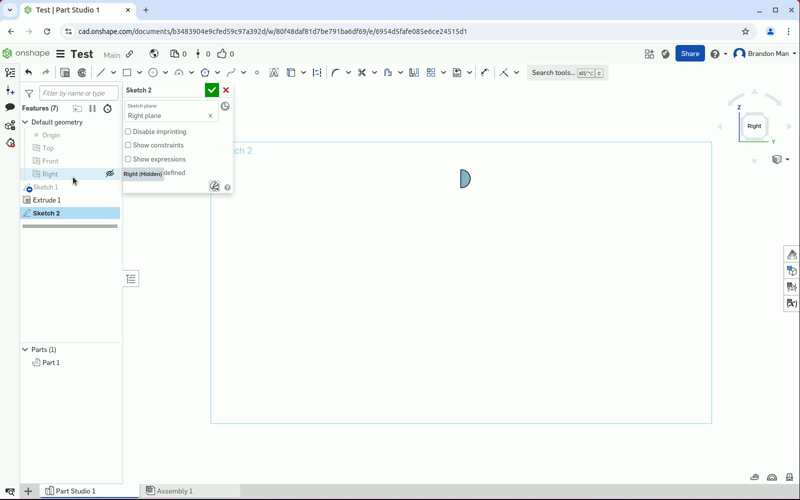
mouse_move(73, 352)
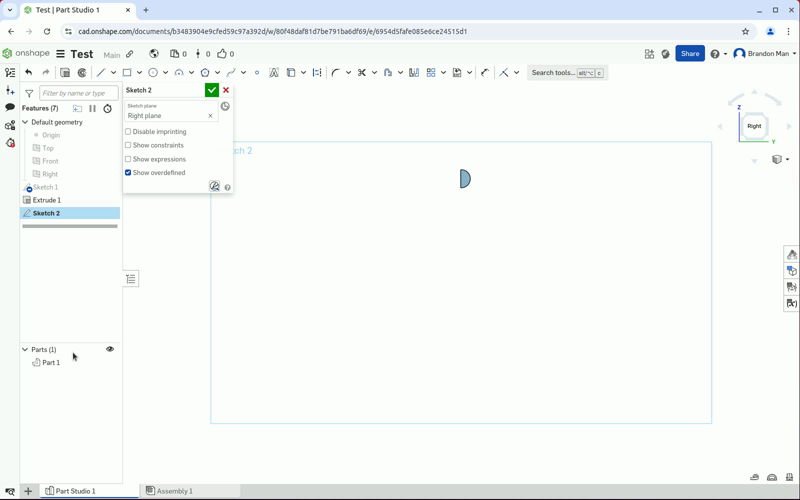
key(y)
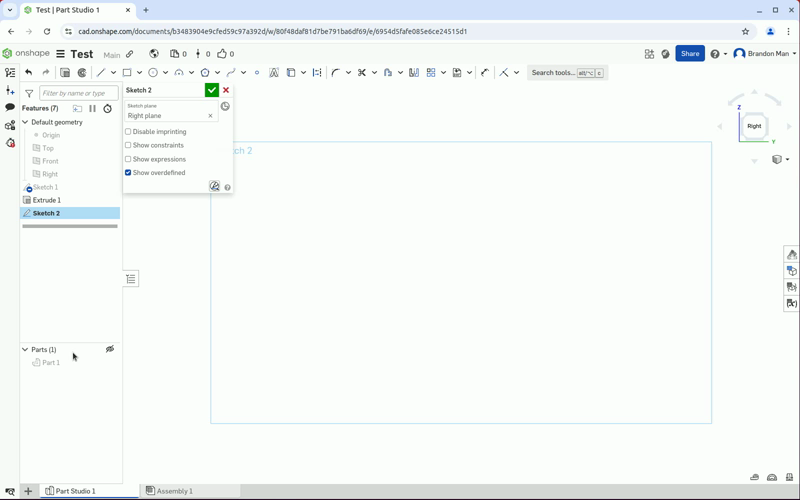
key(c)
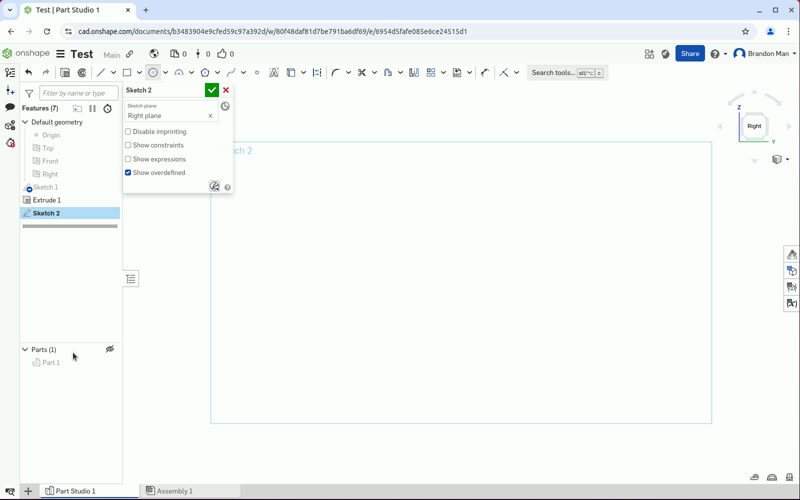
key_down(shift)
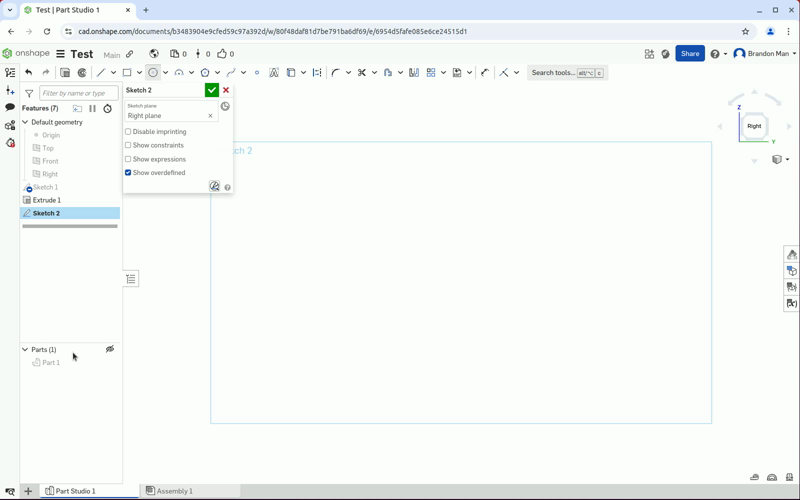
mouse_move(461, 282)
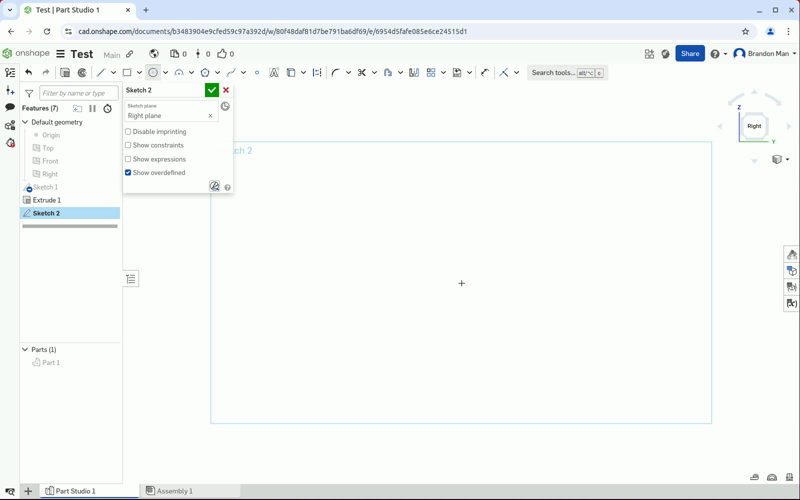
click(461, 282)
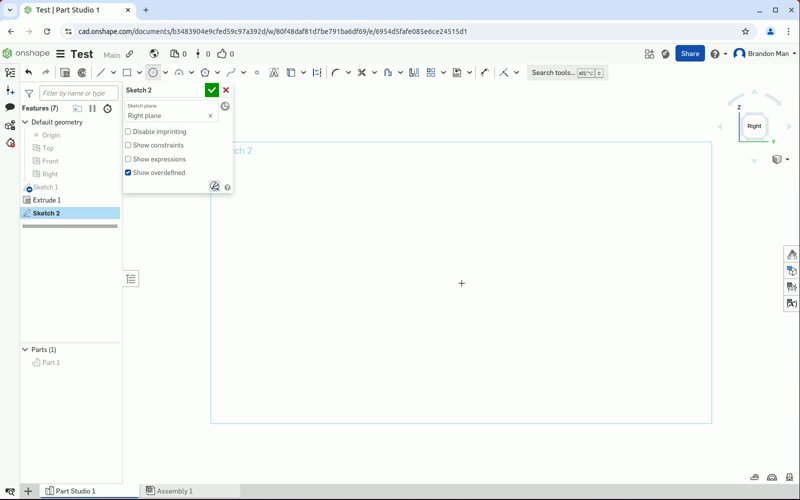
key_up(shift)
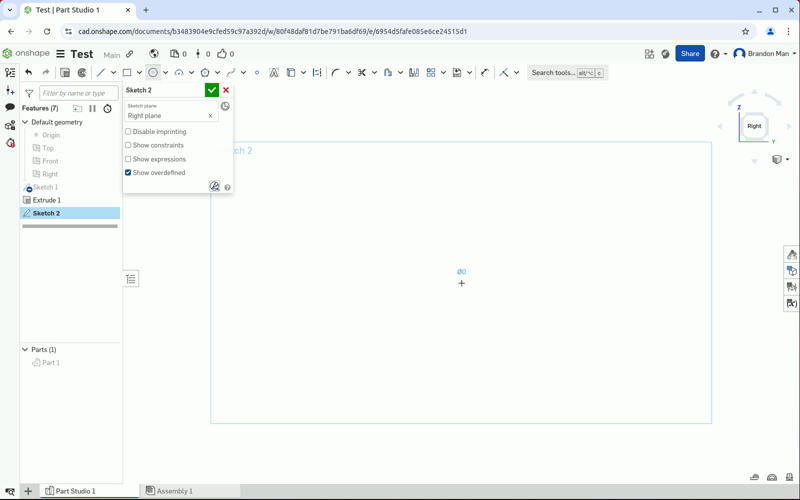
mouse_move(499, 282)
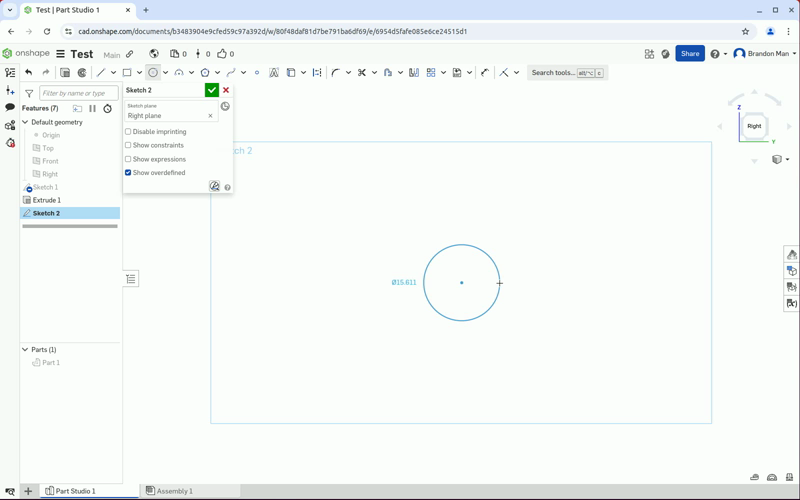
click(499, 282)
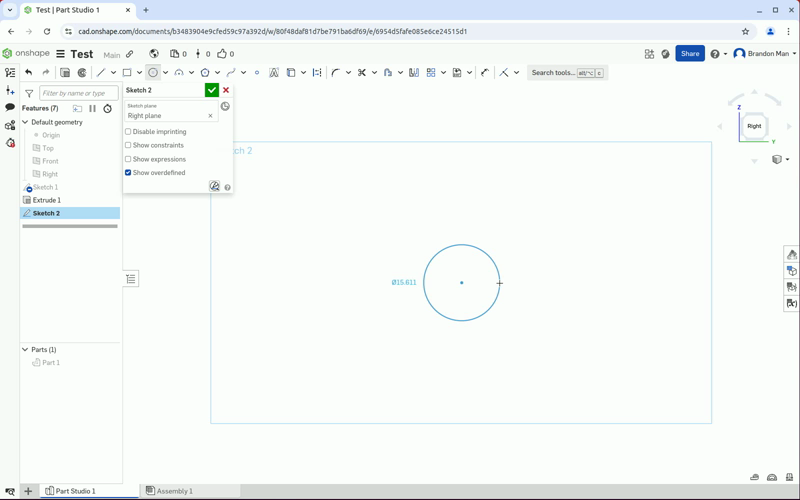
key(esc)
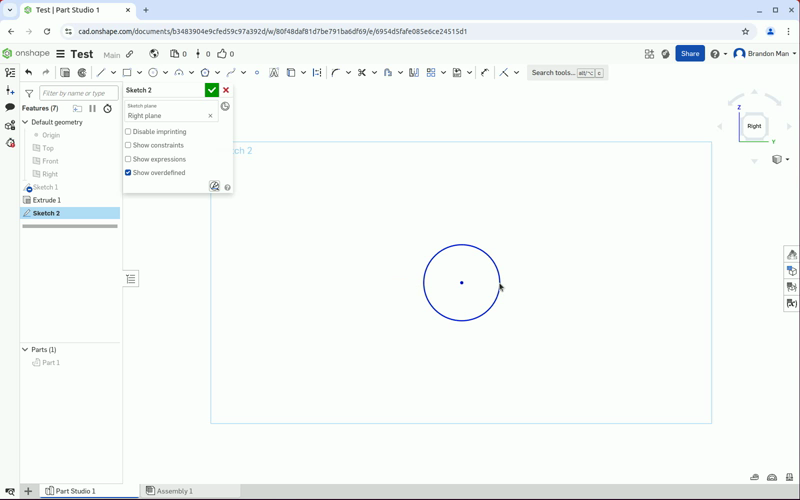
key(c)
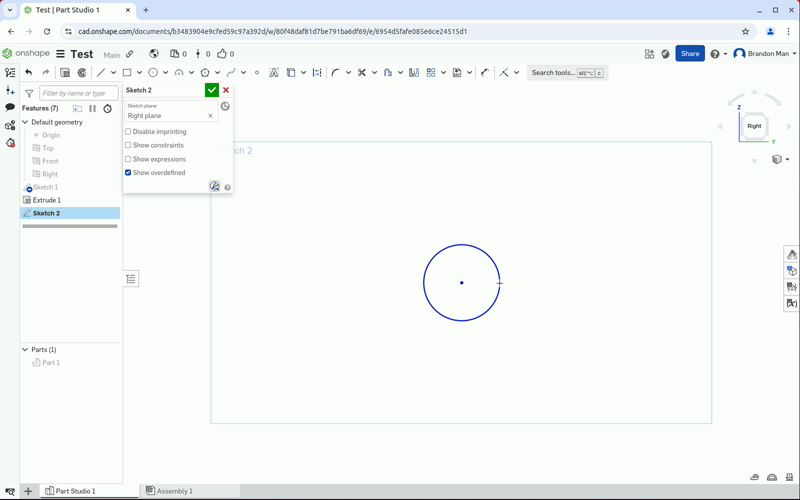
key_down(shift)
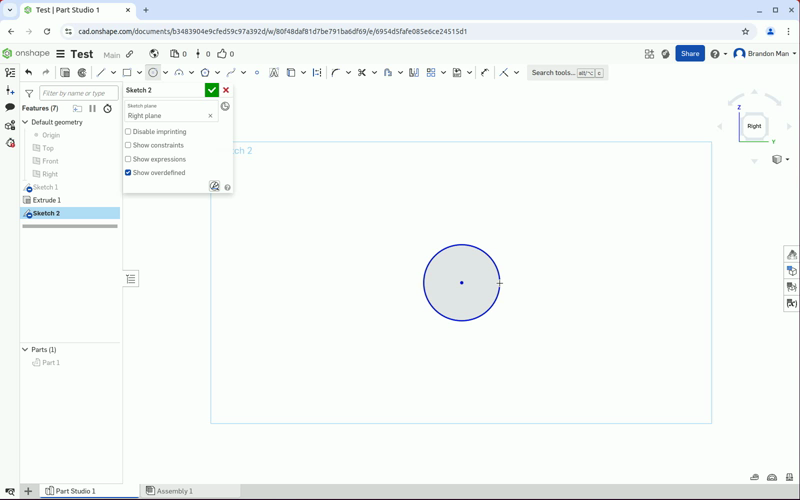
mouse_move(461, 282)
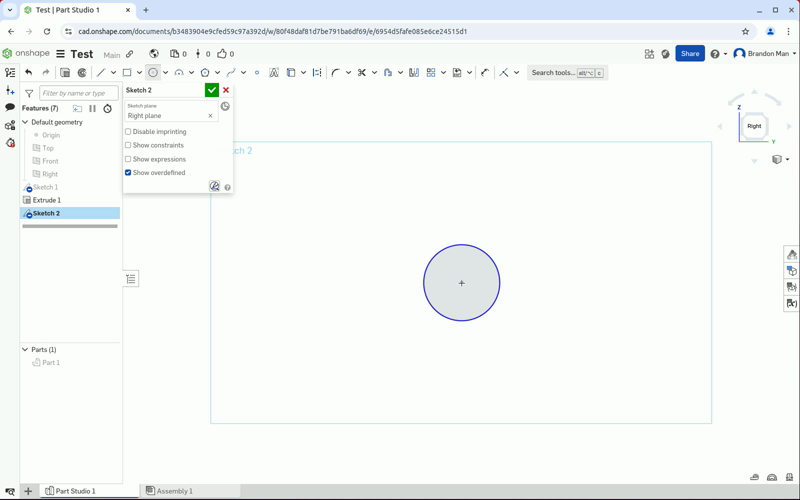
click(461, 282)
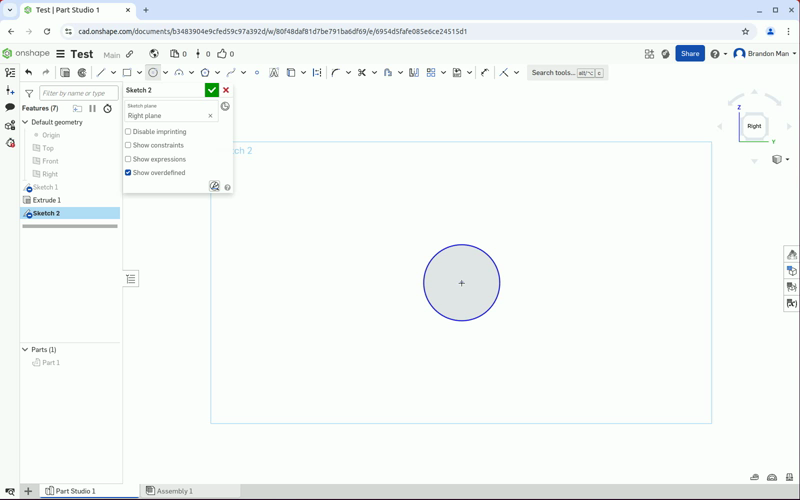
key_up(shift)
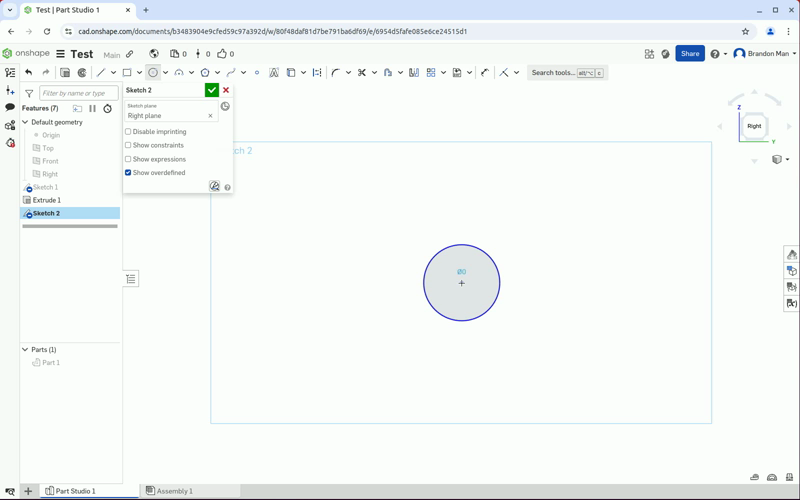
mouse_move(496, 282)
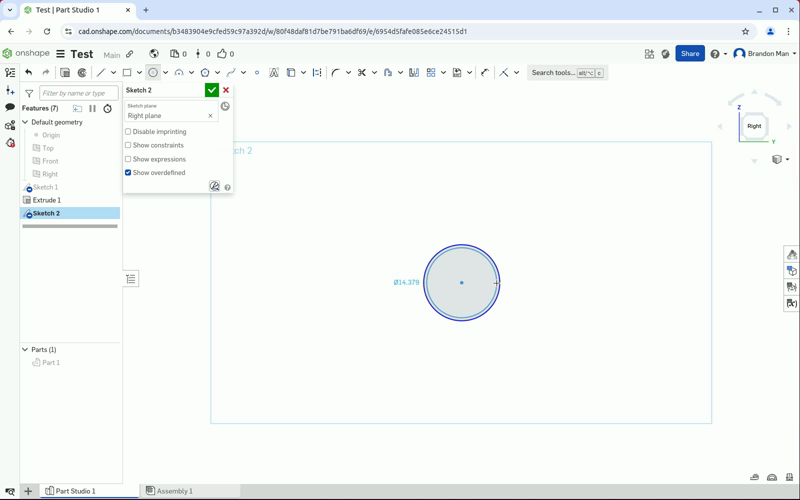
scroll(6)
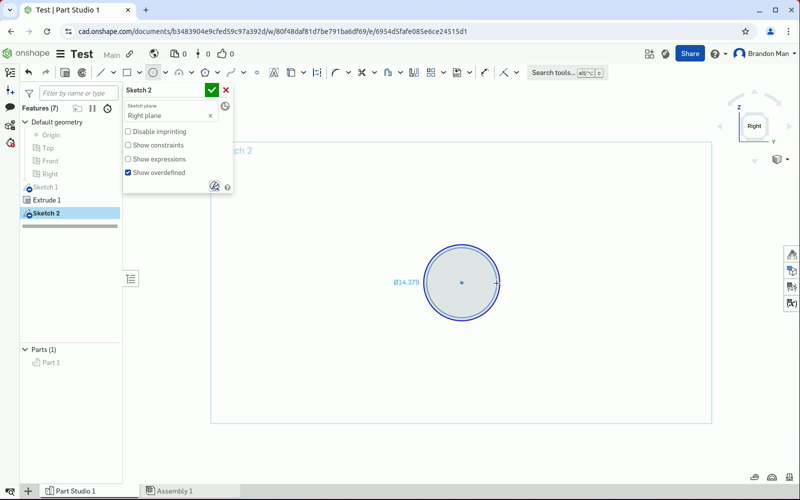
scroll(6)
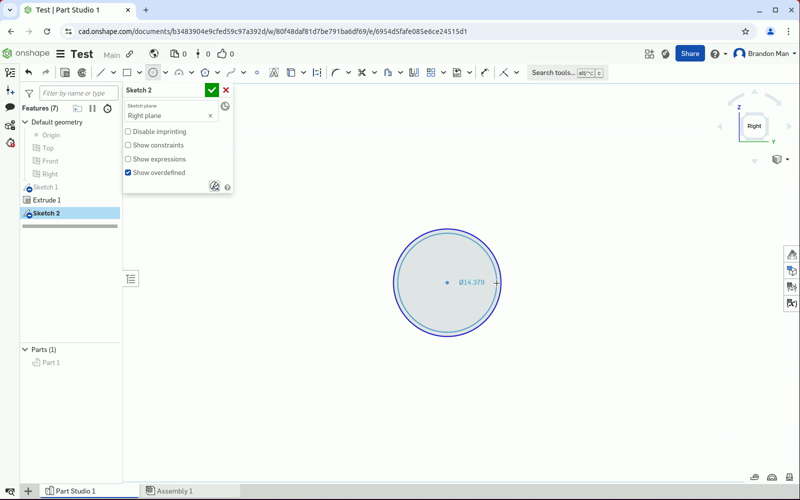
scroll(6)
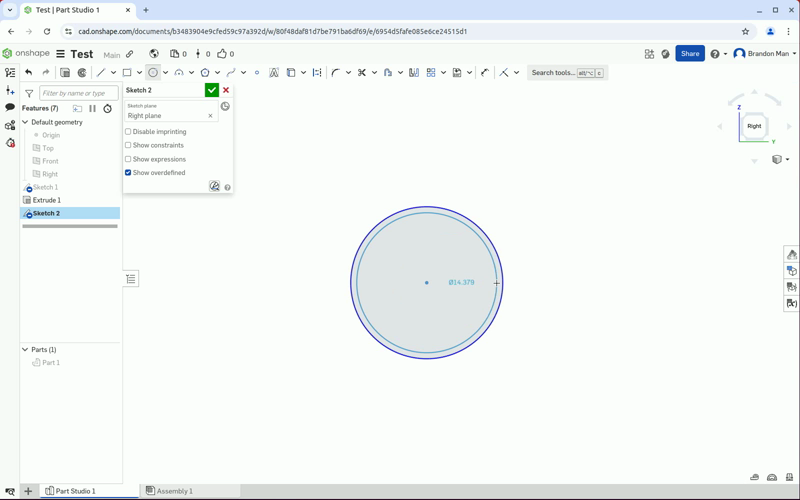
scroll(6)
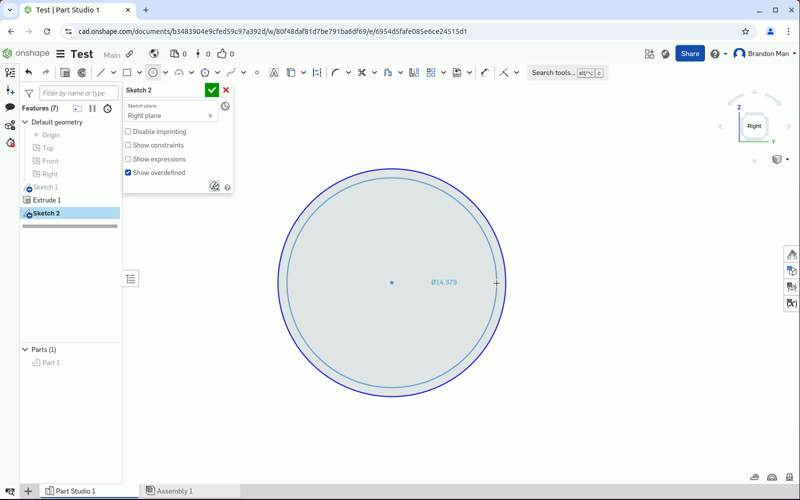
scroll(6)
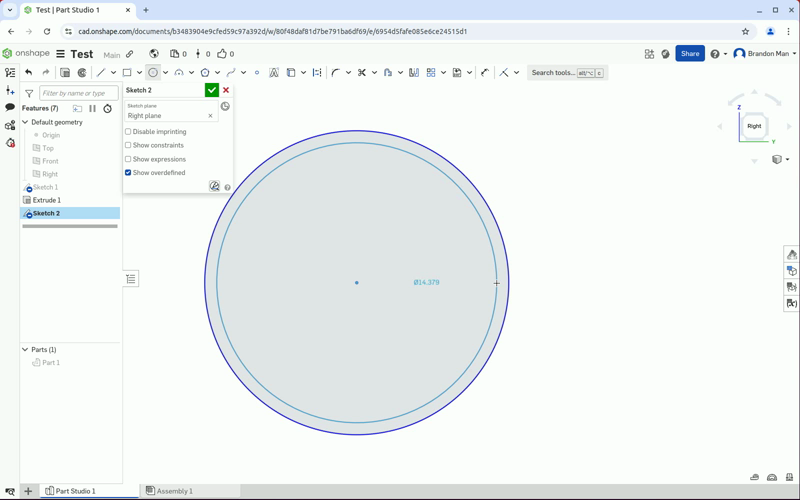
scroll(6)
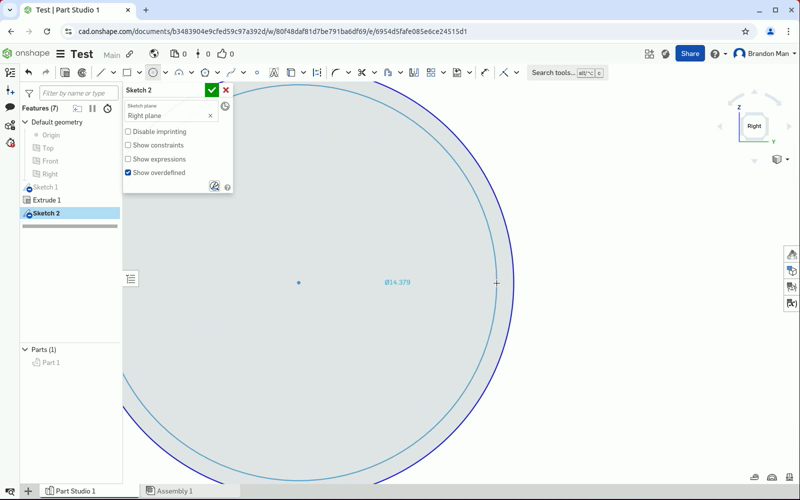
scroll(6)
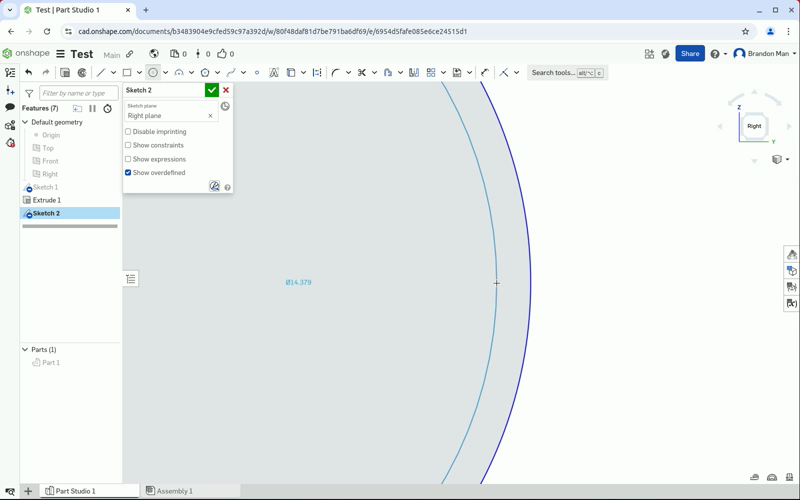
click(496, 282)
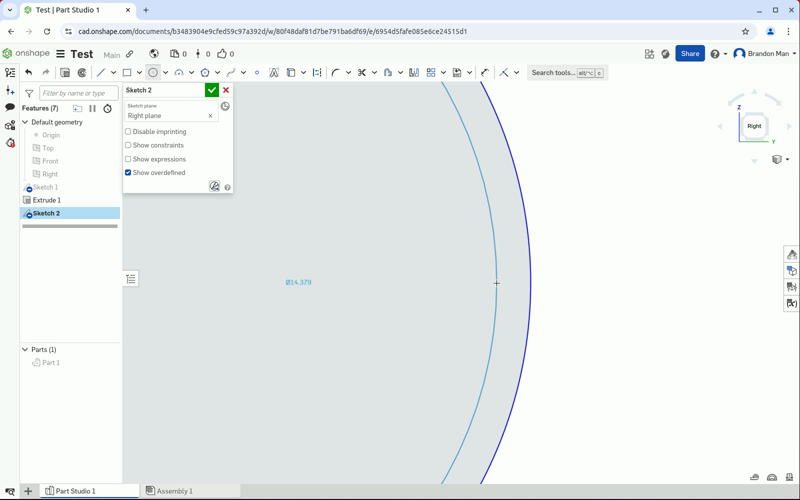
scroll(-6)
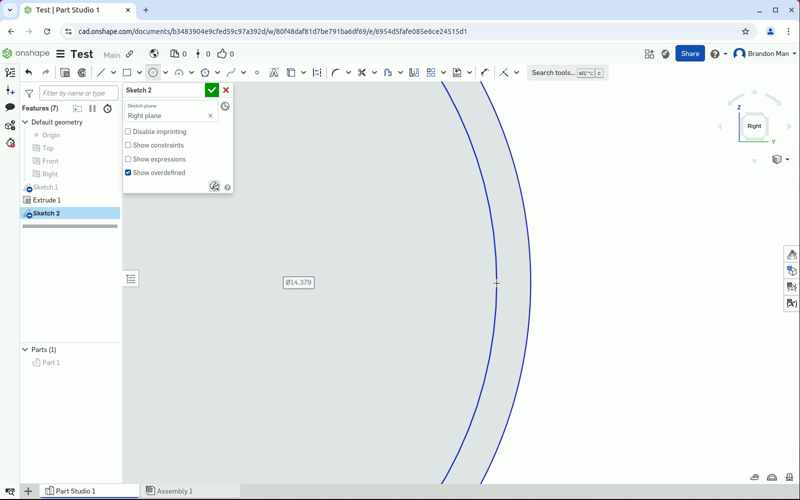
scroll(-6)
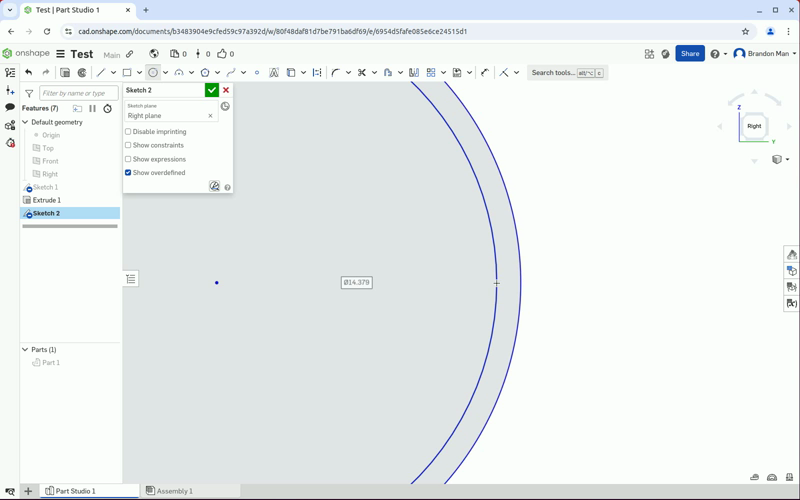
scroll(-6)
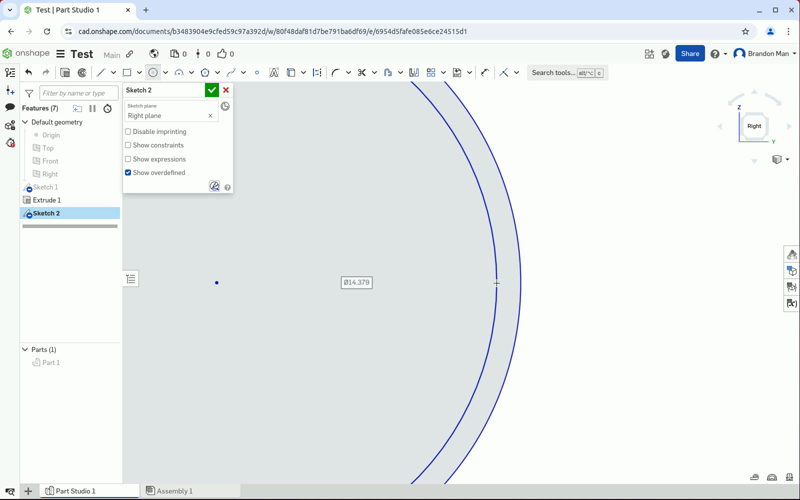
scroll(-6)
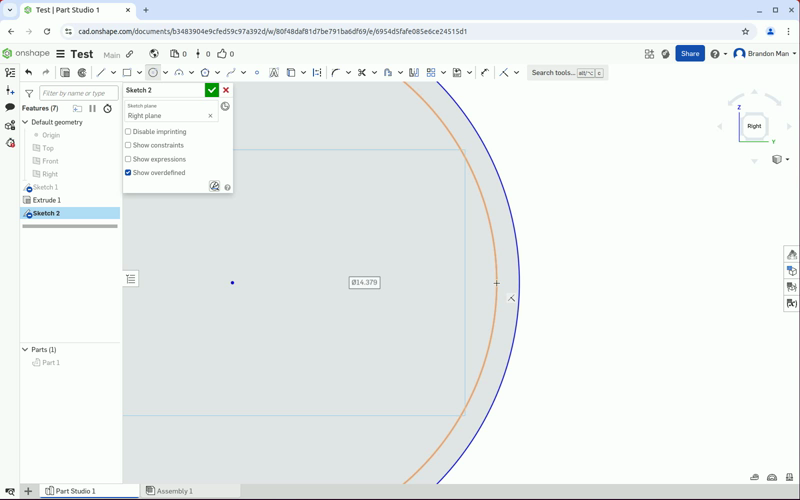
scroll(-6)
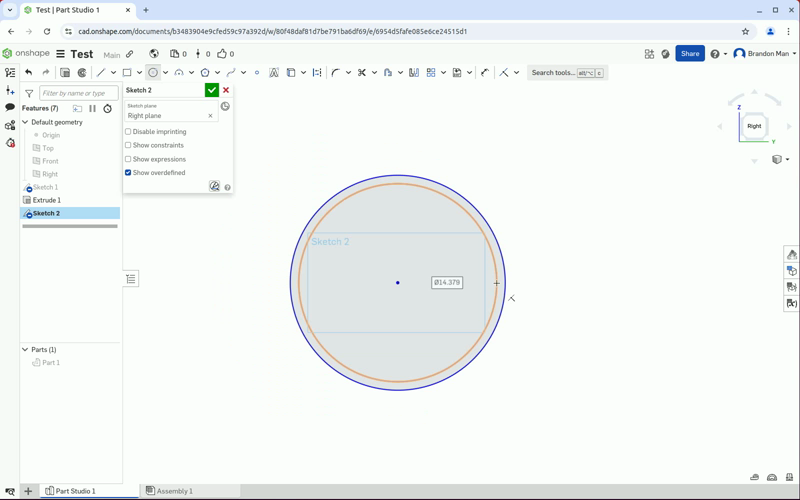
scroll(-6)
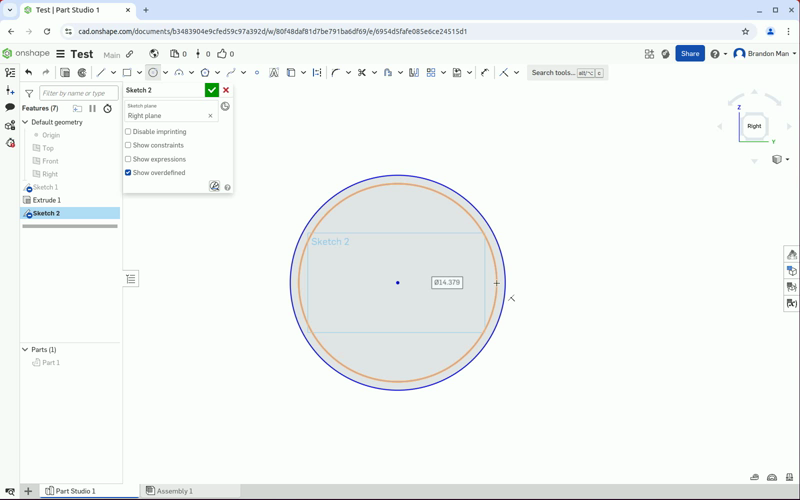
scroll(-6)
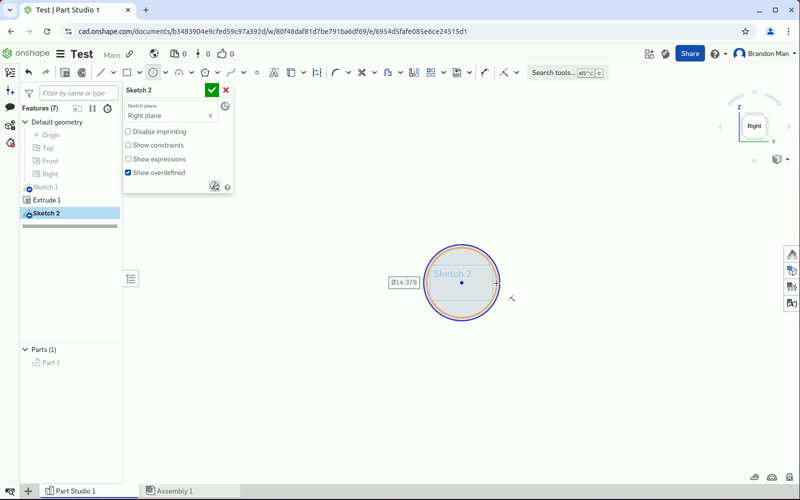
key(esc)
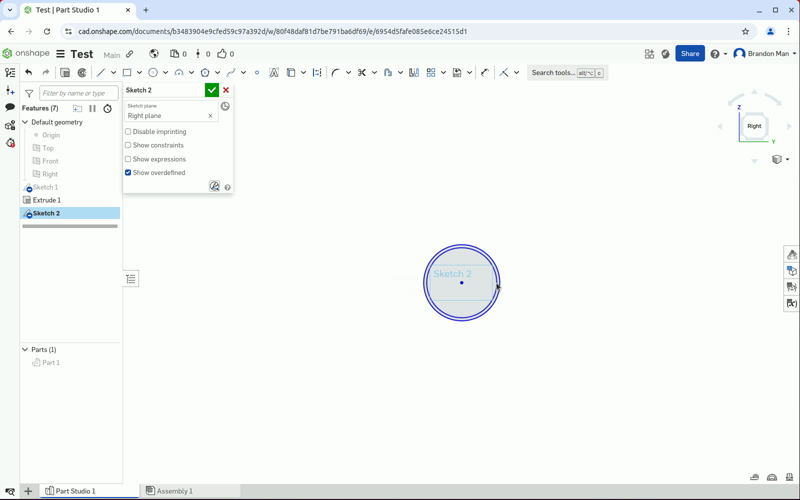
mouse_move(498, 284)
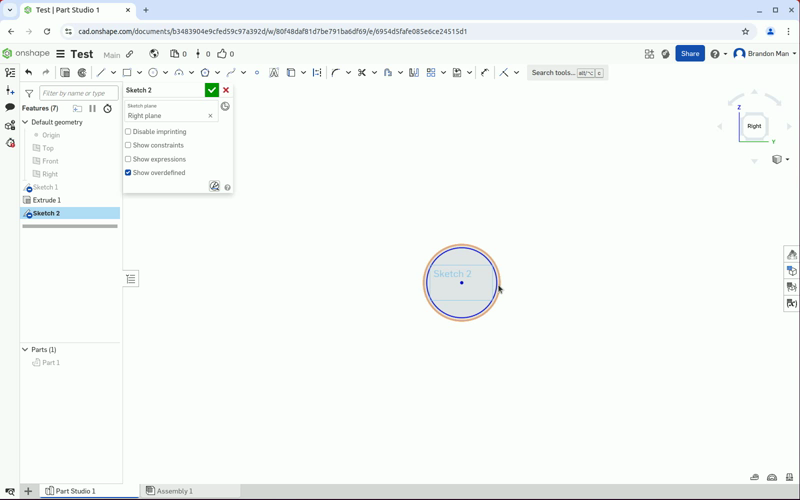
scroll(6)
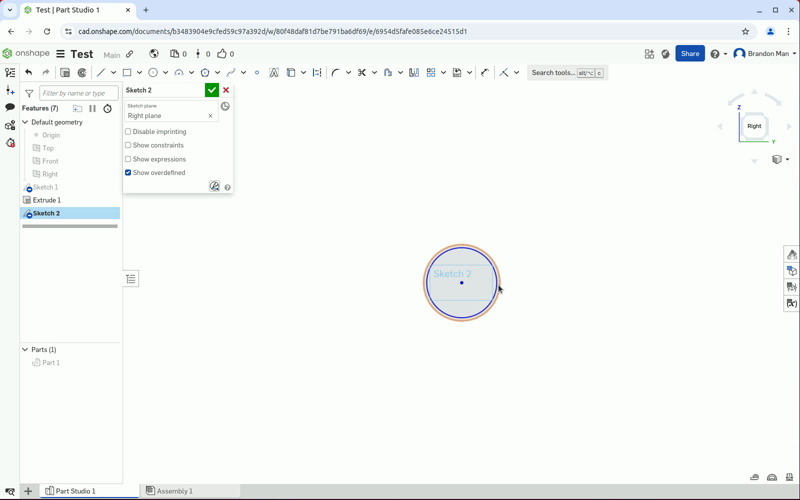
scroll(6)
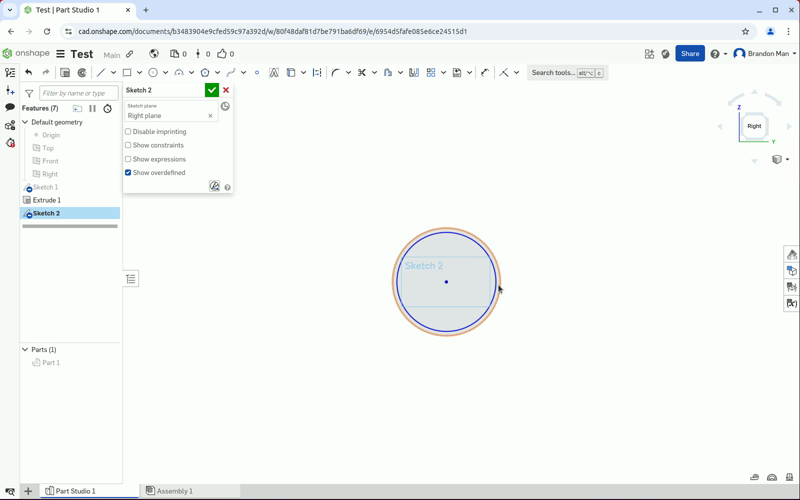
scroll(6)
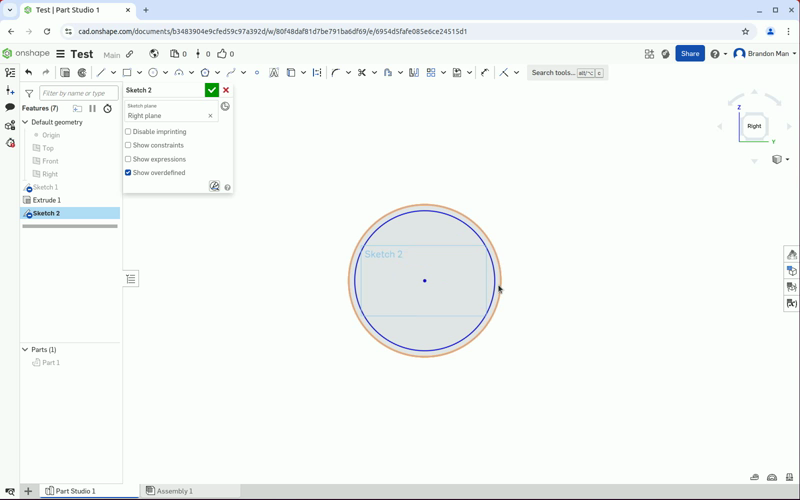
scroll(6)
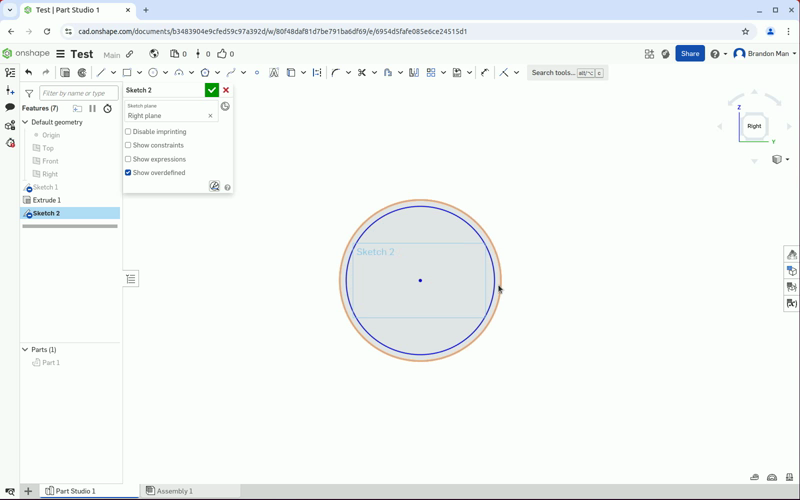
scroll(6)
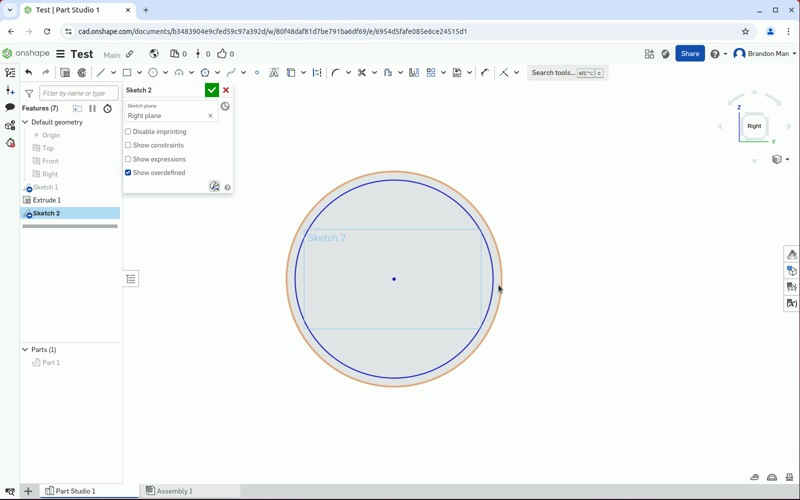
scroll(6)
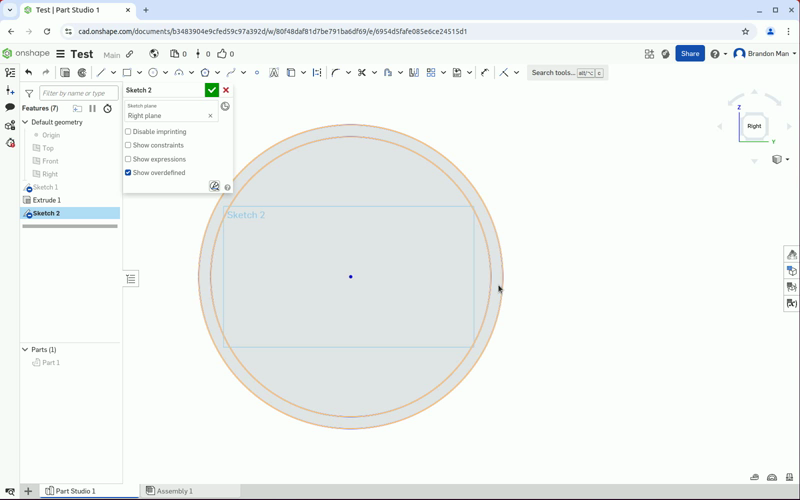
scroll(6)
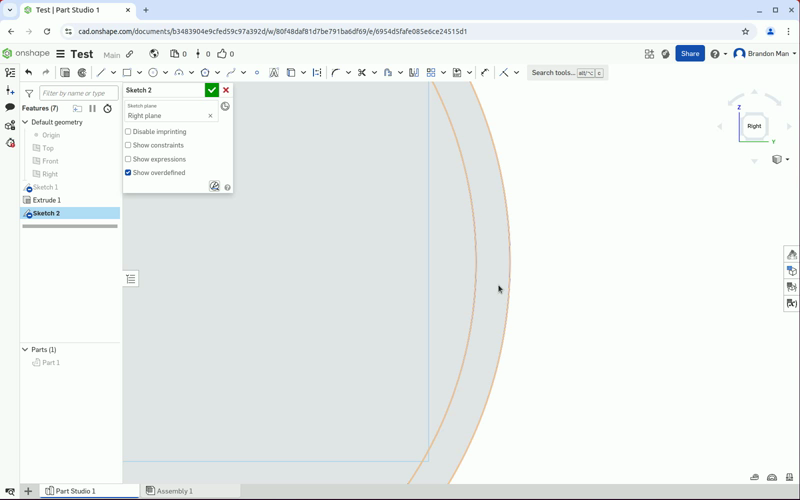
click(498, 284)
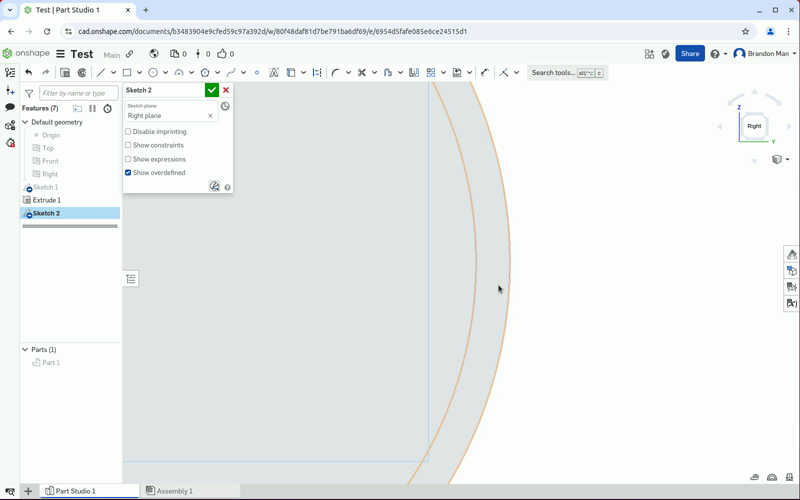
scroll(-6)
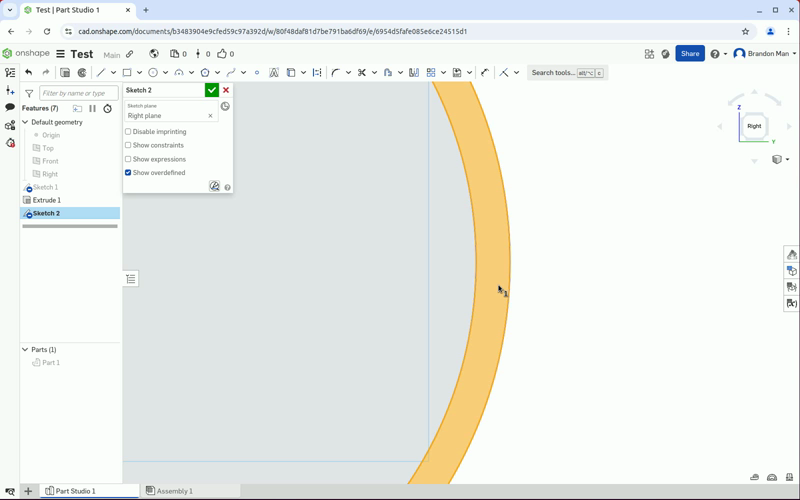
scroll(-6)
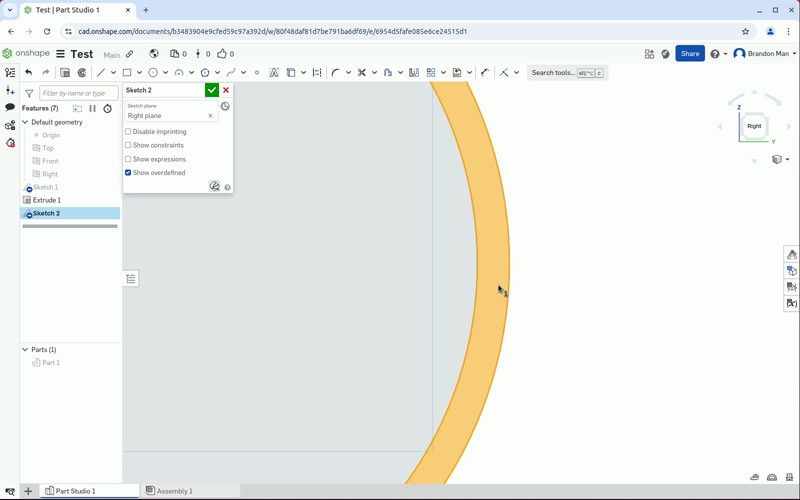
scroll(-6)
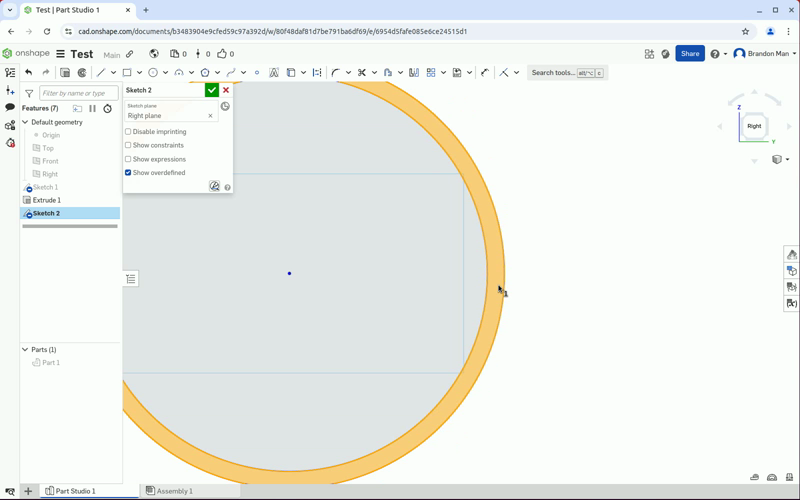
scroll(-6)
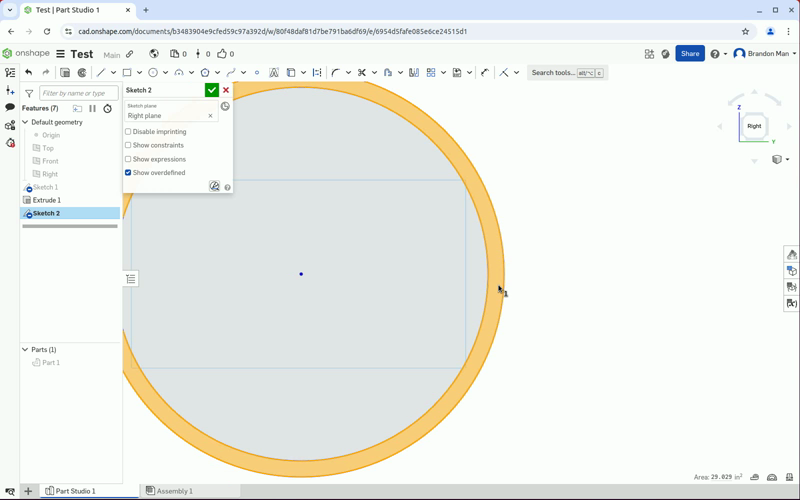
scroll(-6)
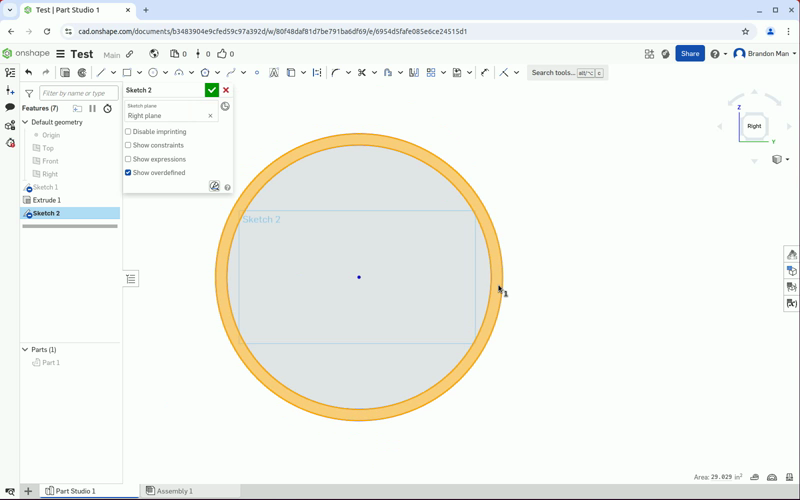
scroll(-6)
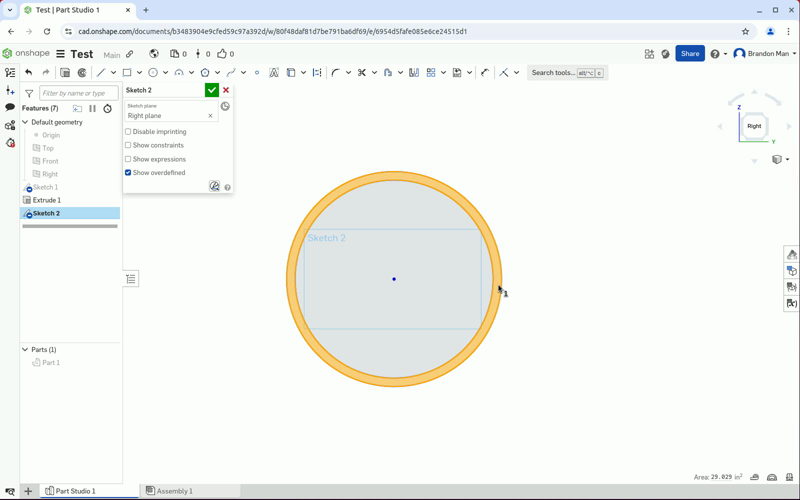
scroll(-6)
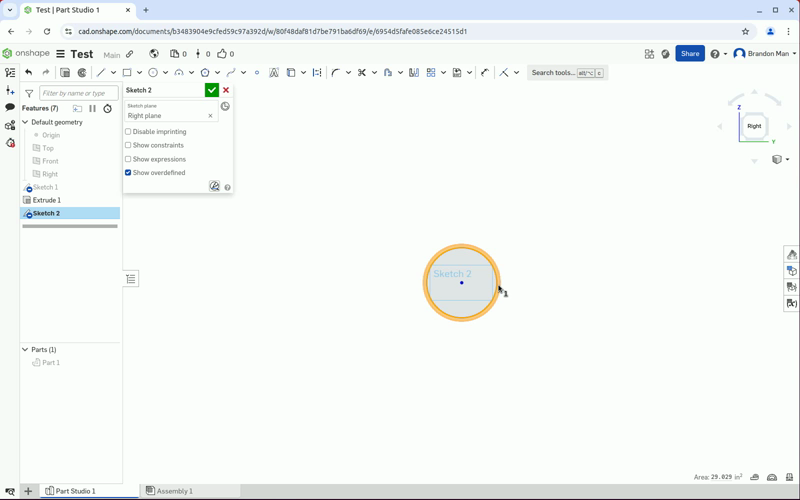
mouse_move(73, 352)
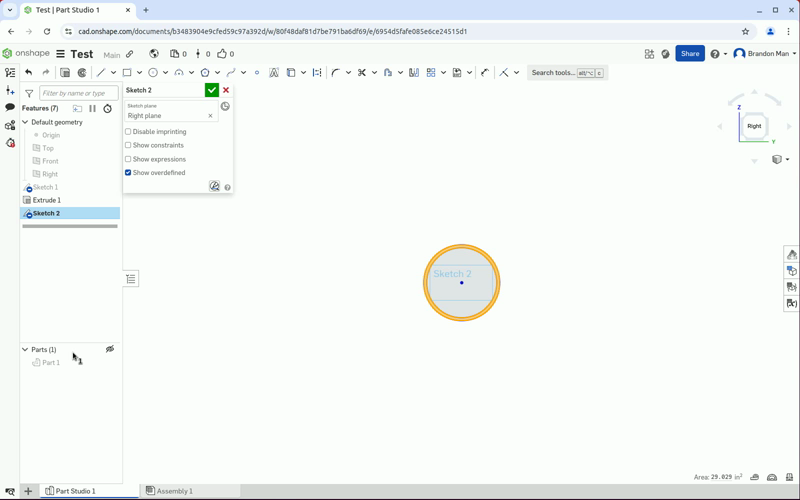
key(shift+y)
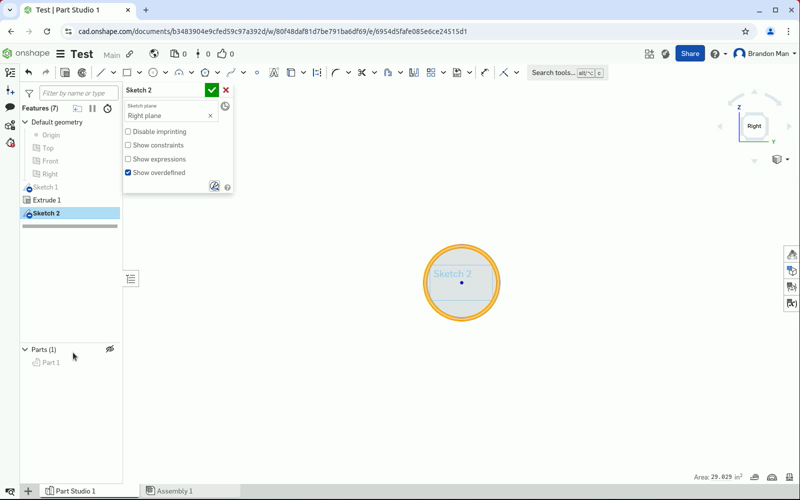
key(shift+e)
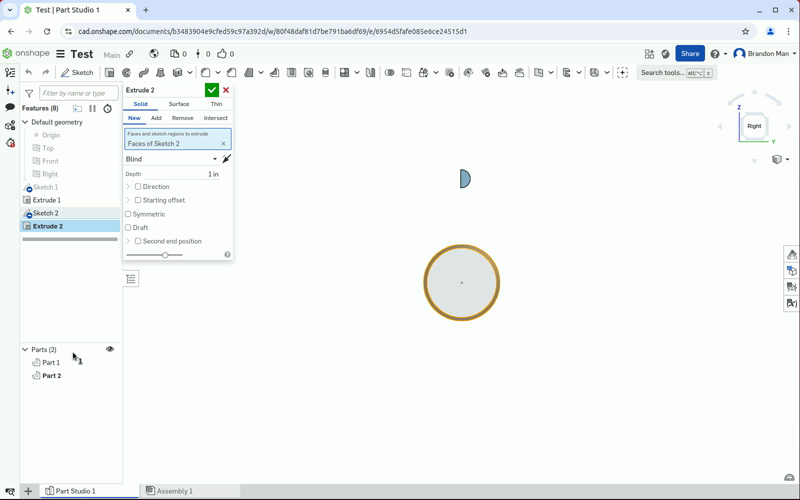
mouse_move(143, 106)
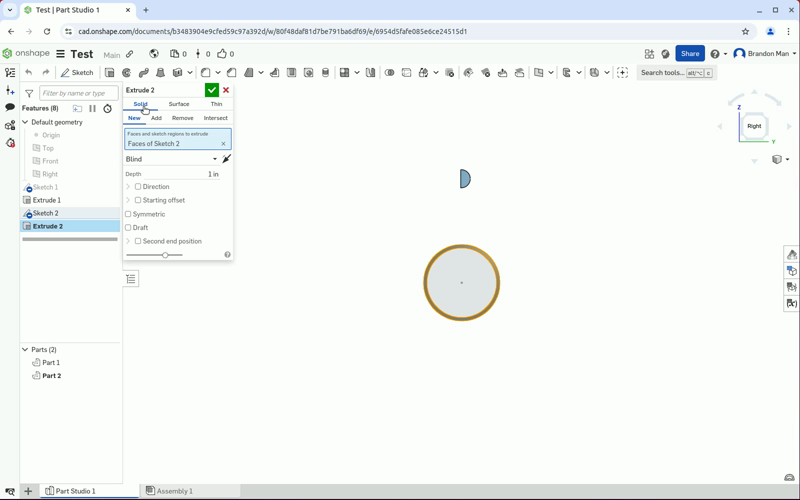
click(143, 106)
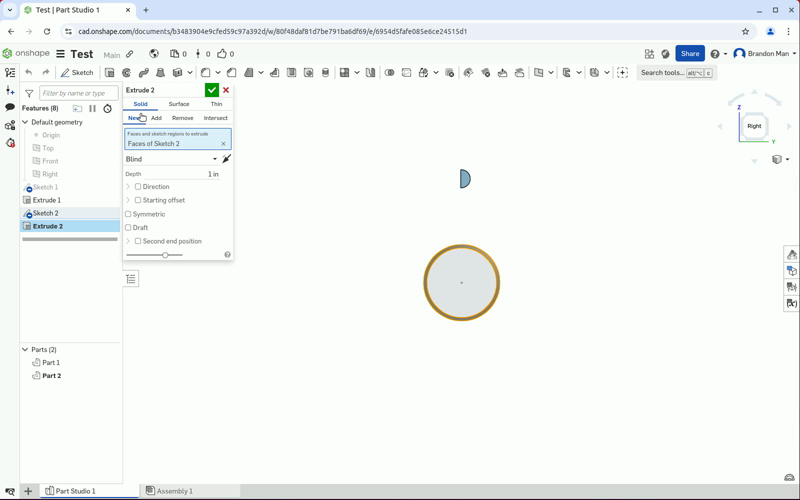
mouse_move(137, 120)
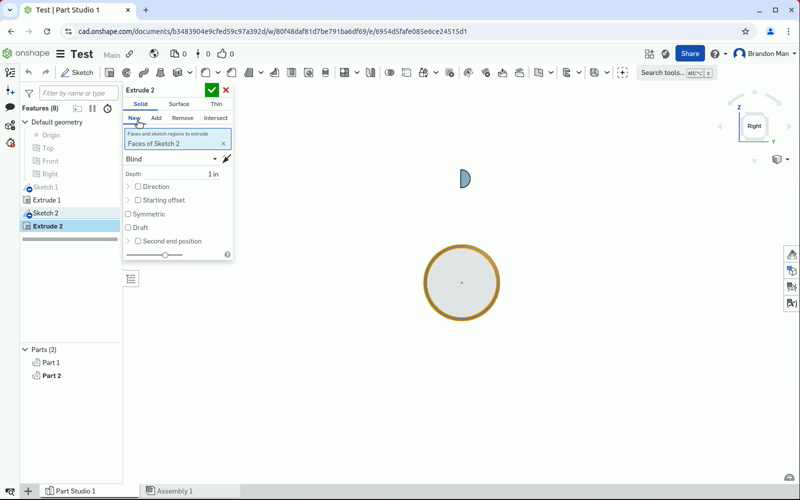
click(137, 120)
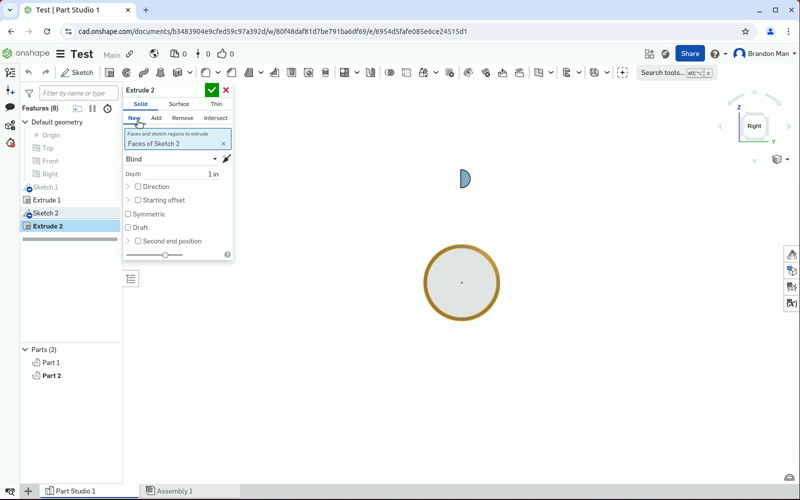
key(tab, 4)
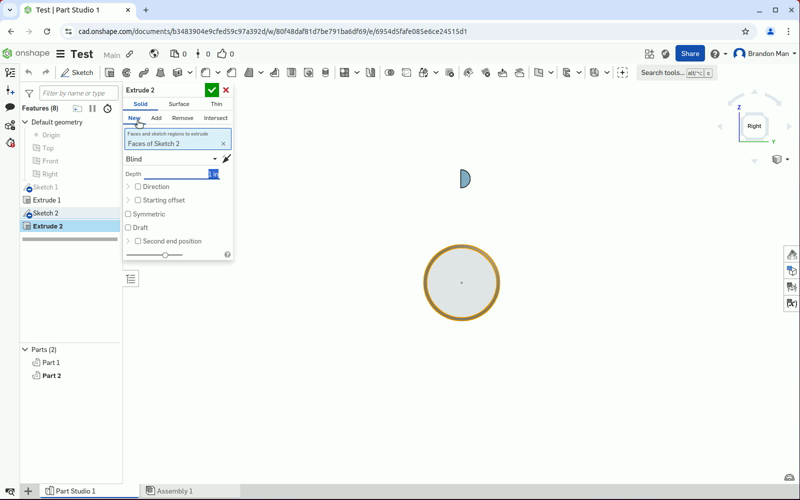
text(-5.777)
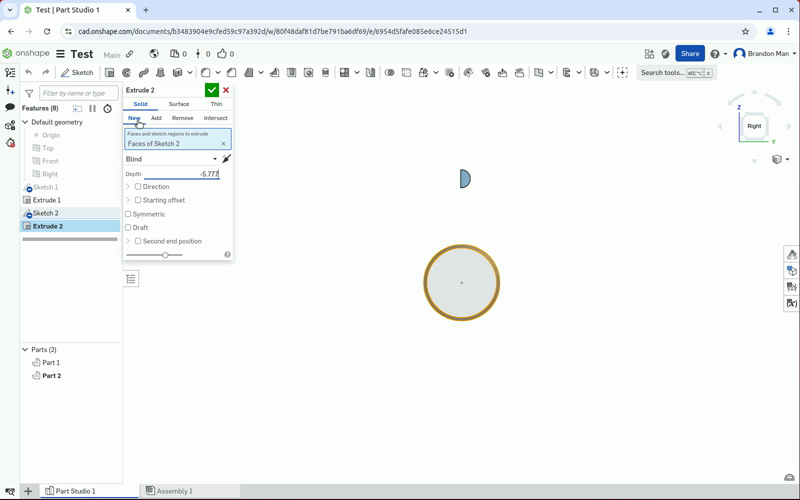
key(enter)
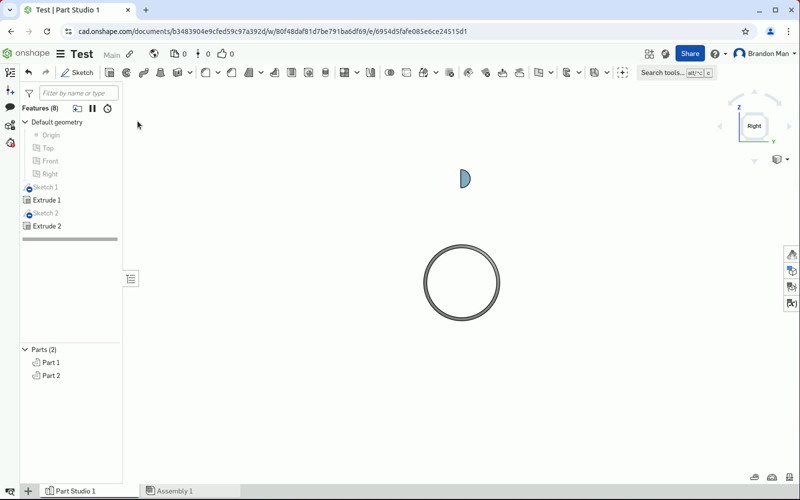
key(shift+h)
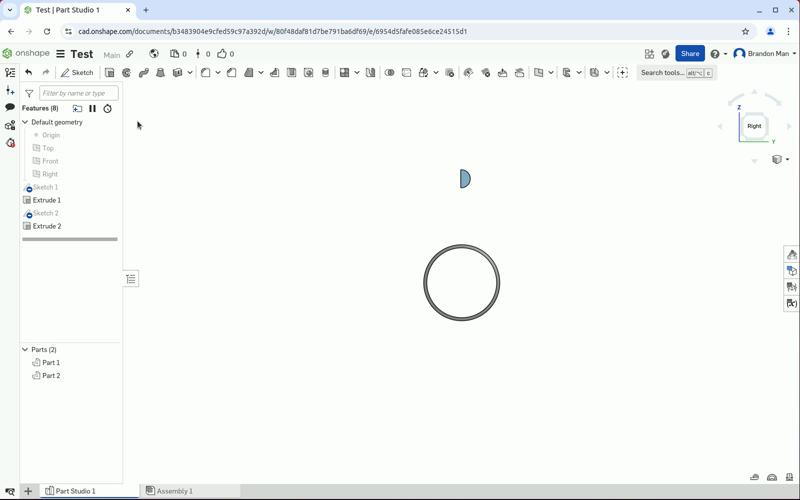
key(shift+h)
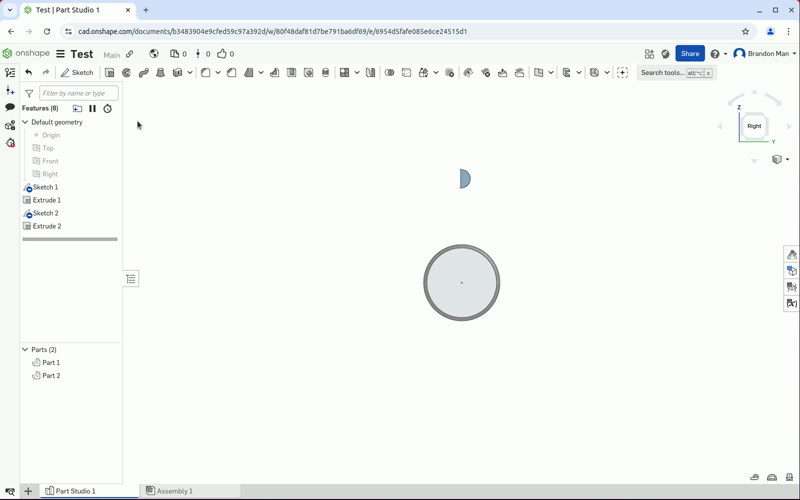
key(shift+7)
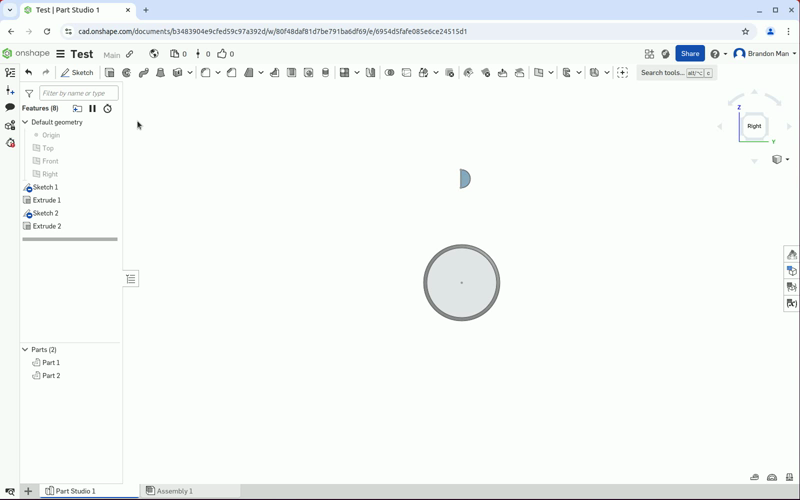
key(right, 2)
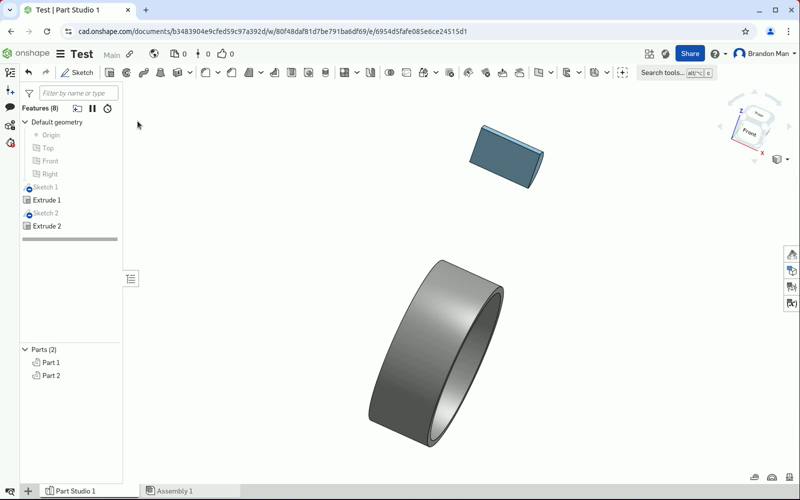
key(down, 2)
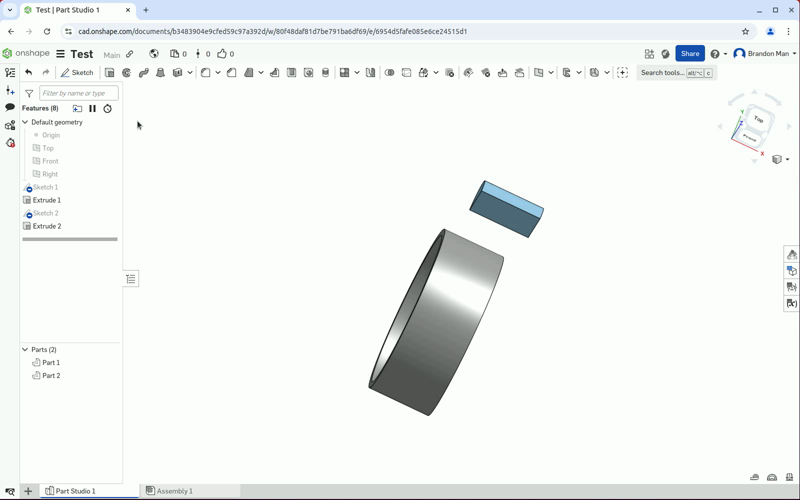
key(up, 2)
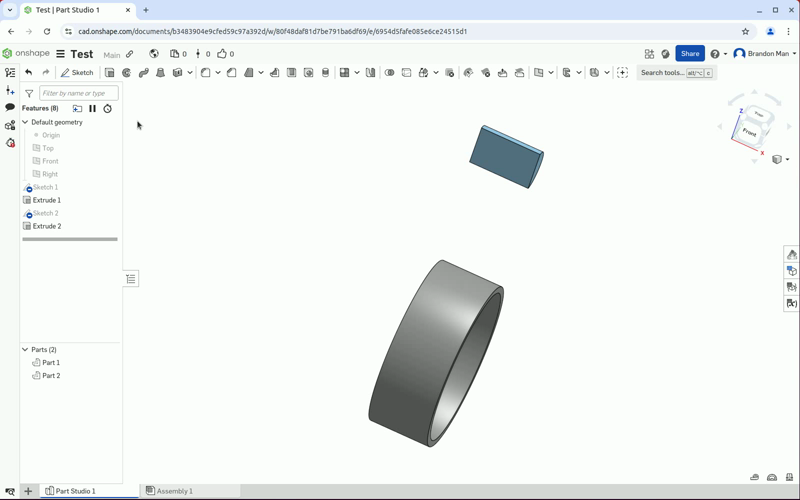
key(left, 2)
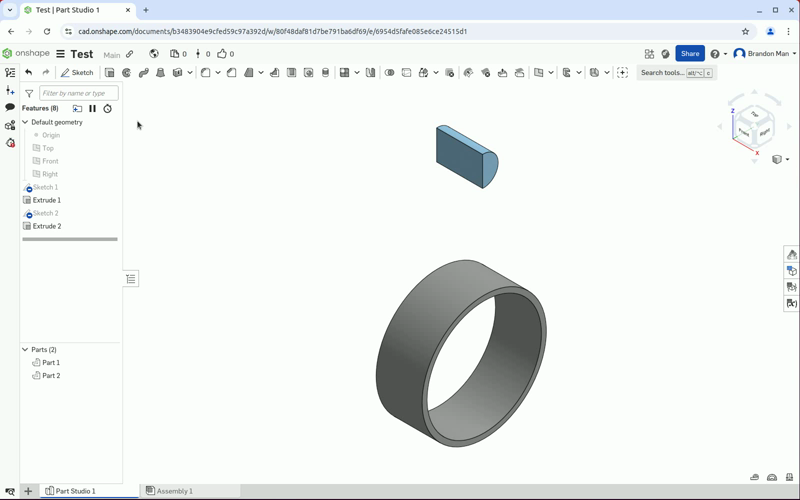
mouse_move(73, 189)
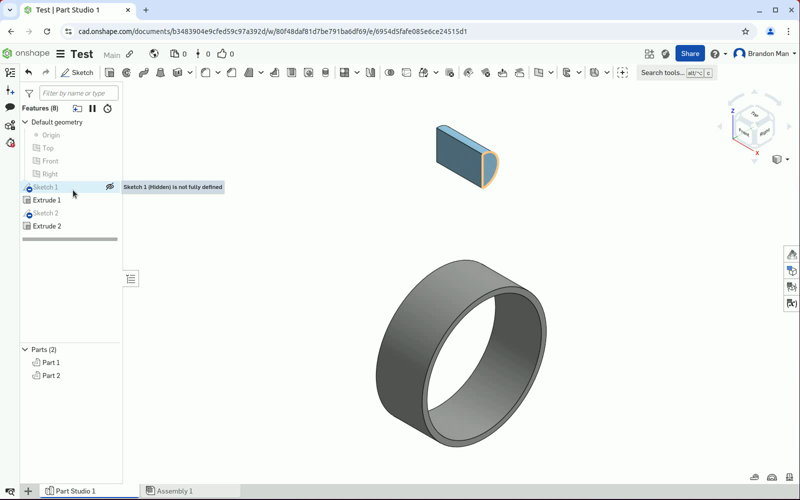
click(73, 189)